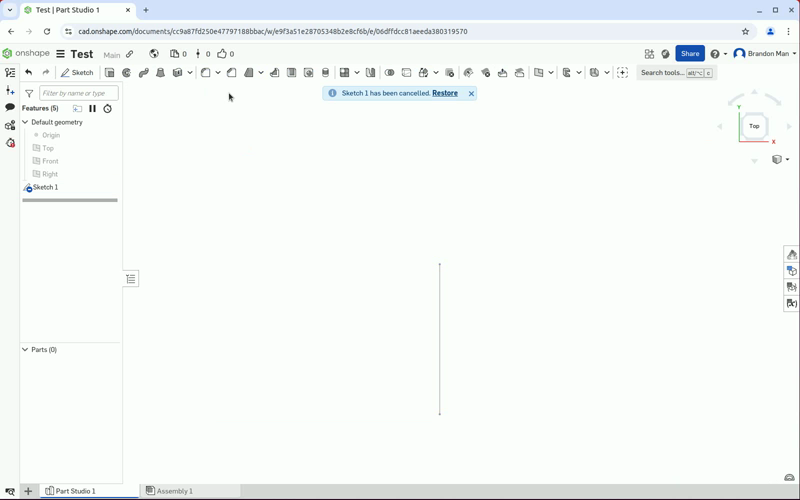
key(shift+h)
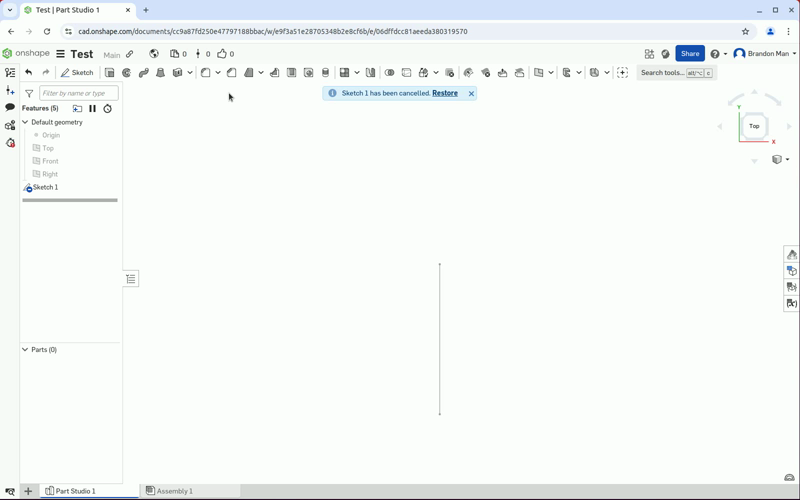
key(shift+s)
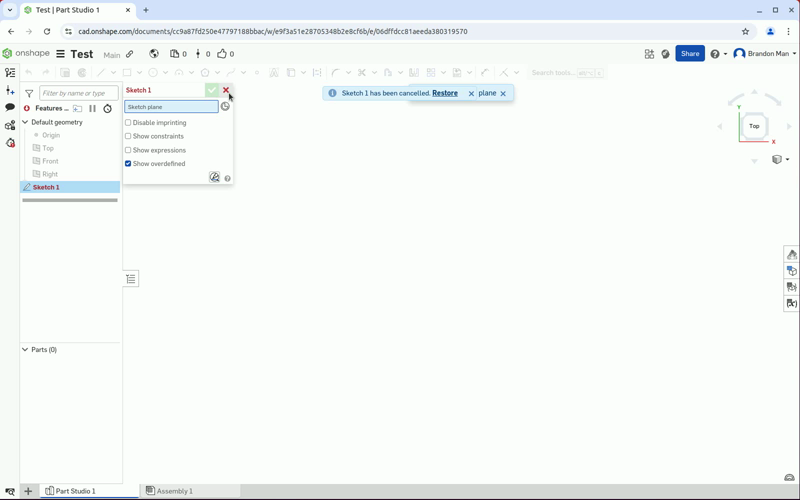
mouse_move(73, 150)
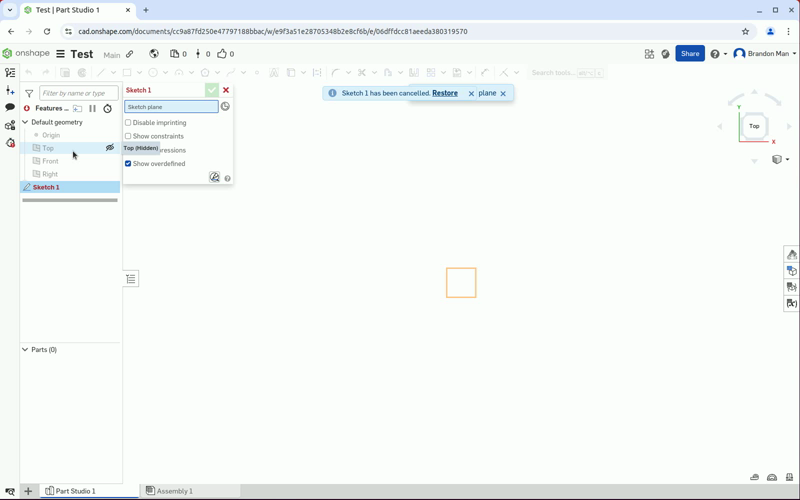
click(73, 150)
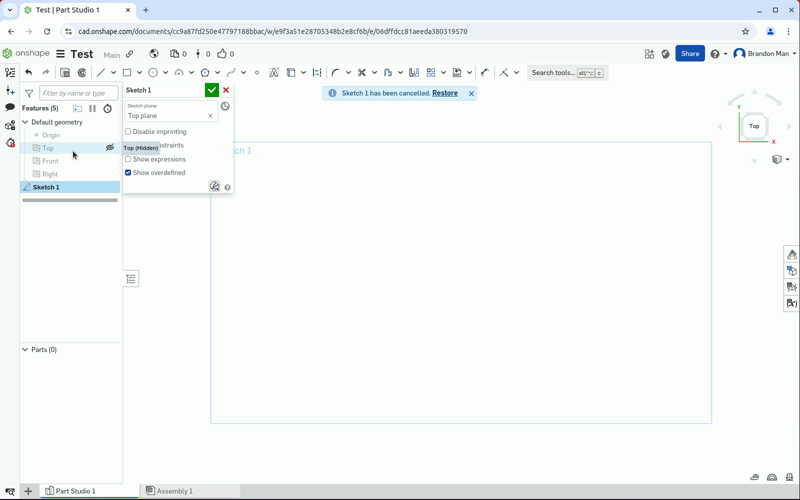
mouse_move(73, 352)
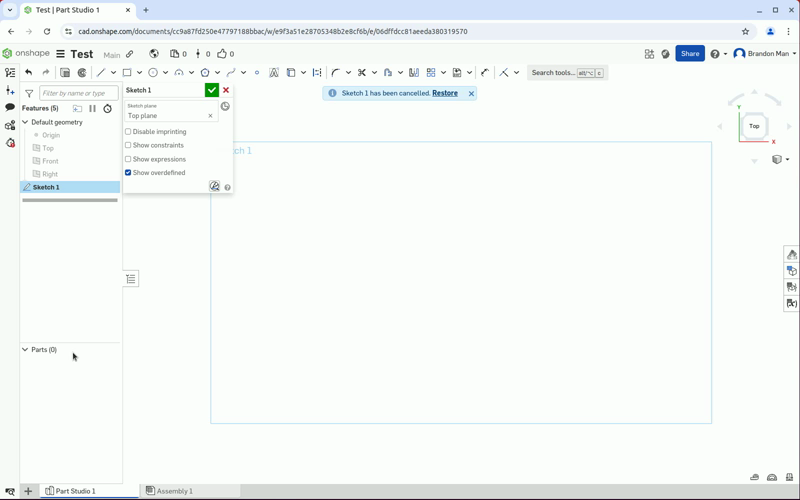
key(y)
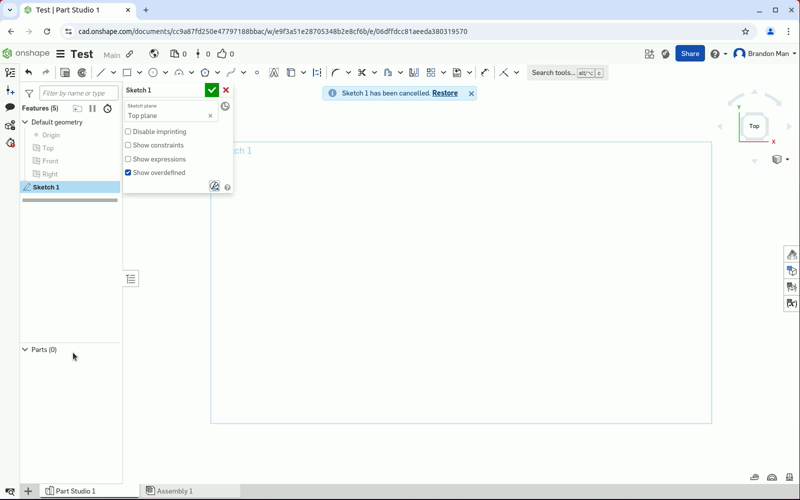
key(l)
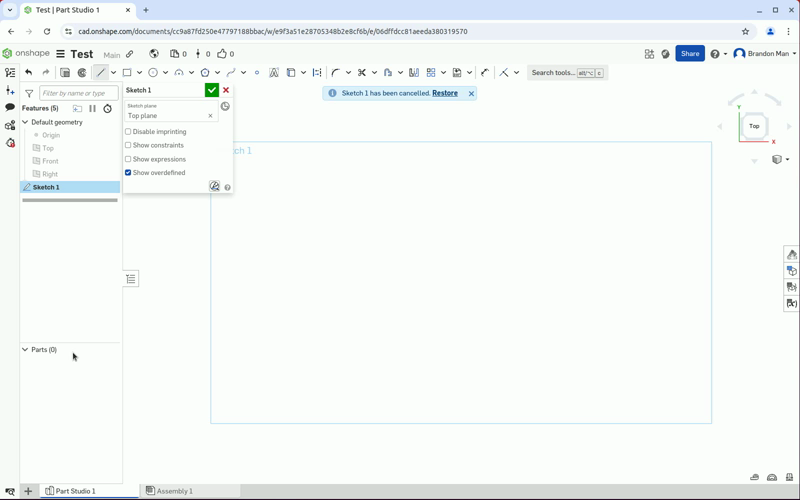
key_down(shift)
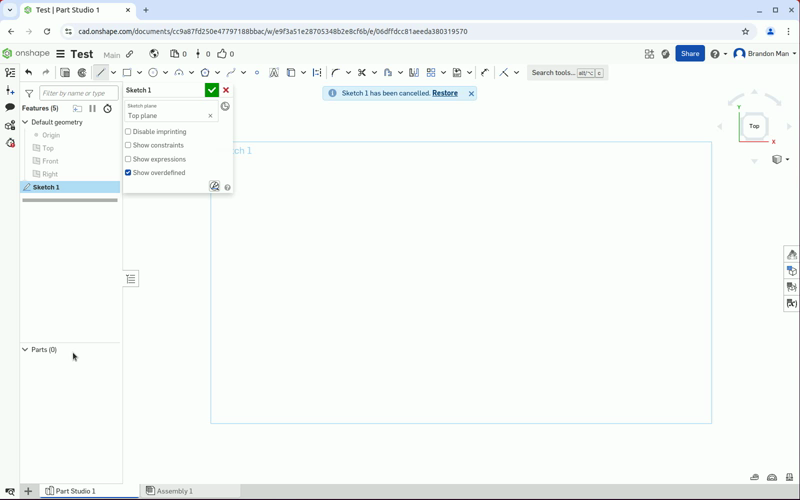
mouse_move(460, 282)
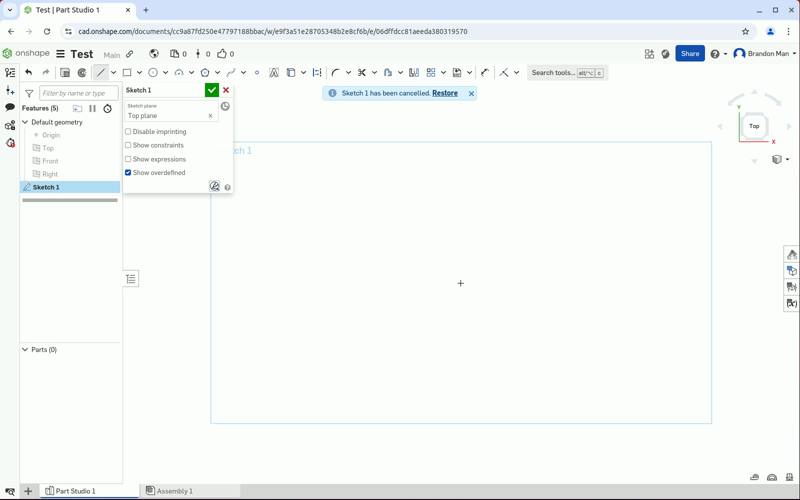
click(460, 282)
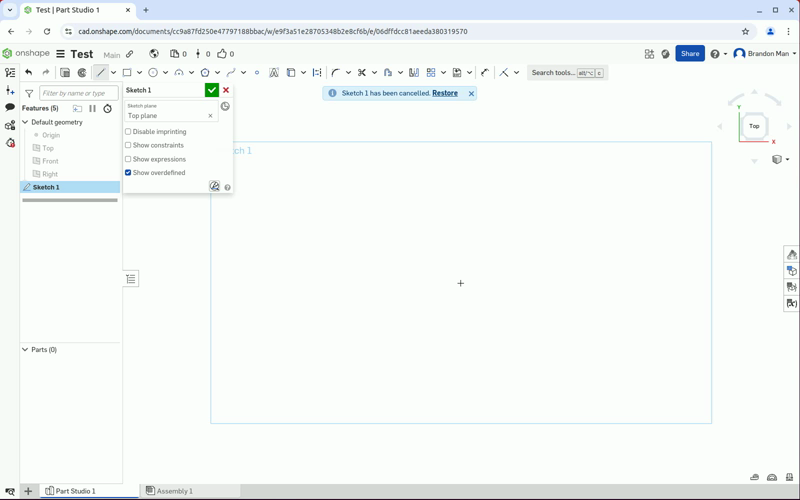
key_up(shift)
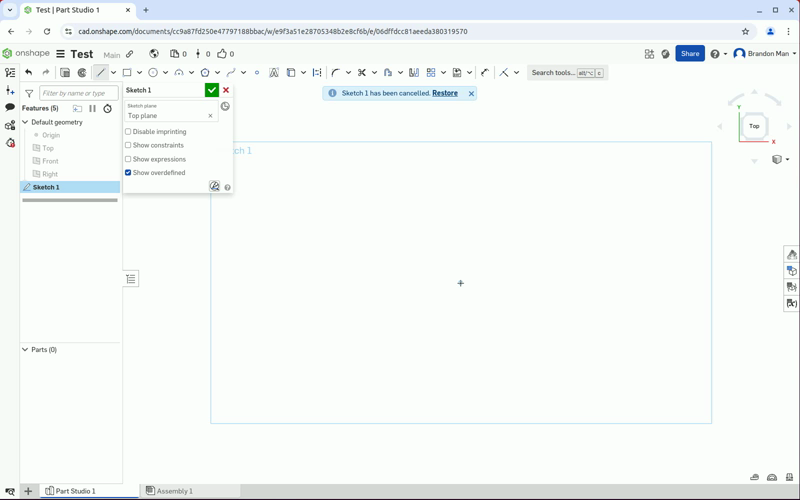
key_down(shift)
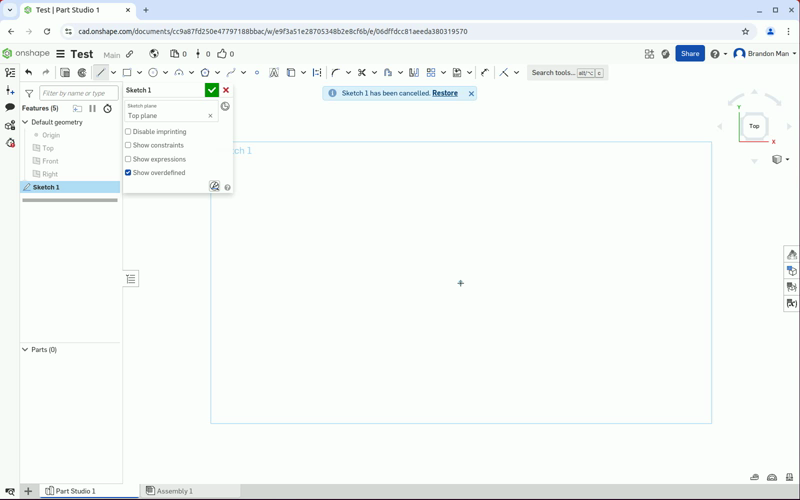
mouse_move(573, 282)
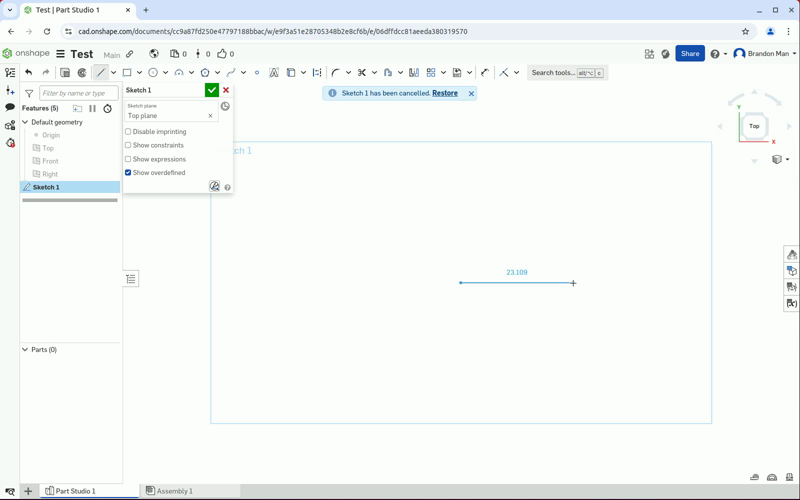
click(573, 282)
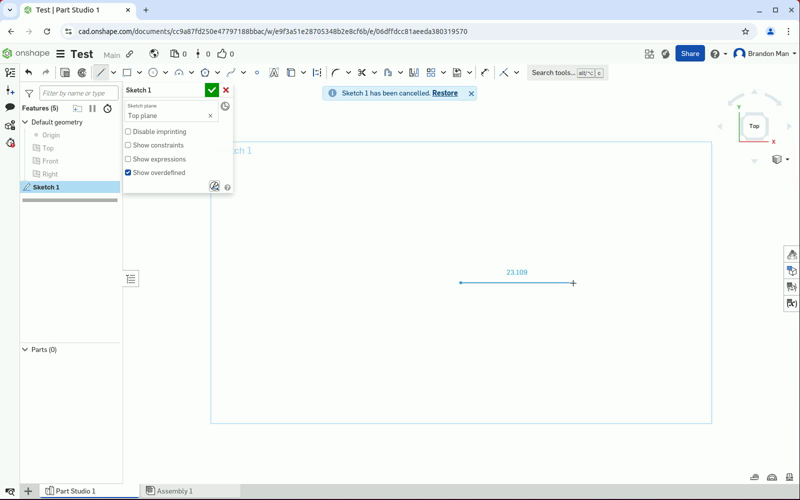
key_up(shift)
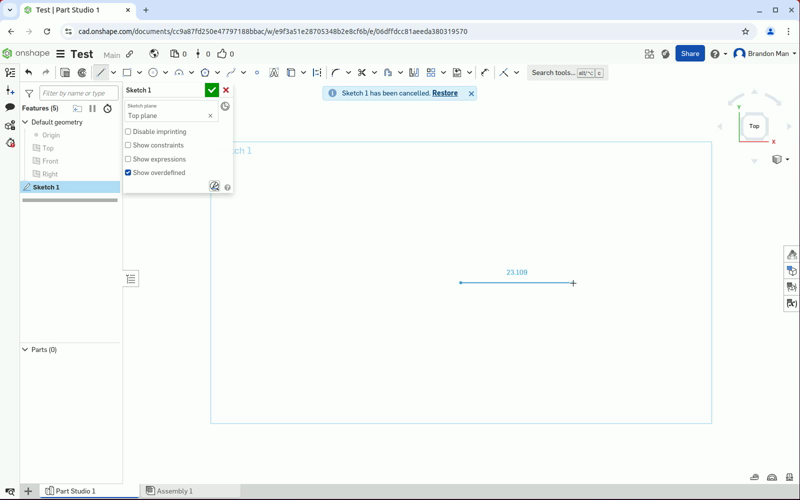
key_down(shift)
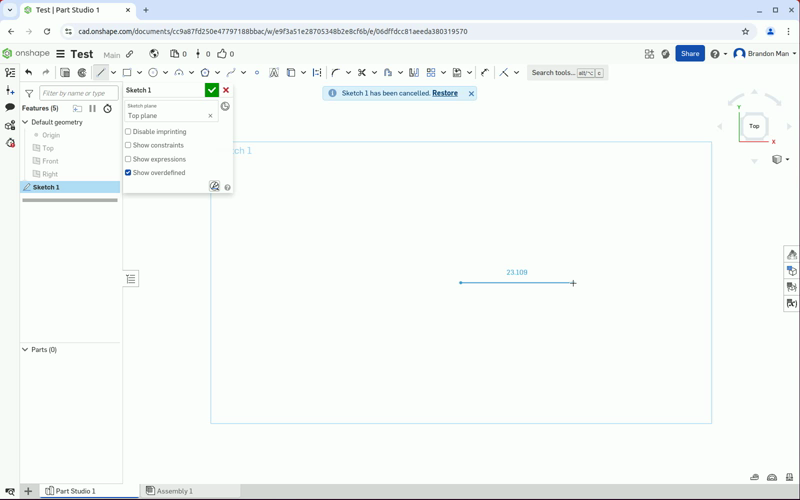
mouse_move(573, 198)
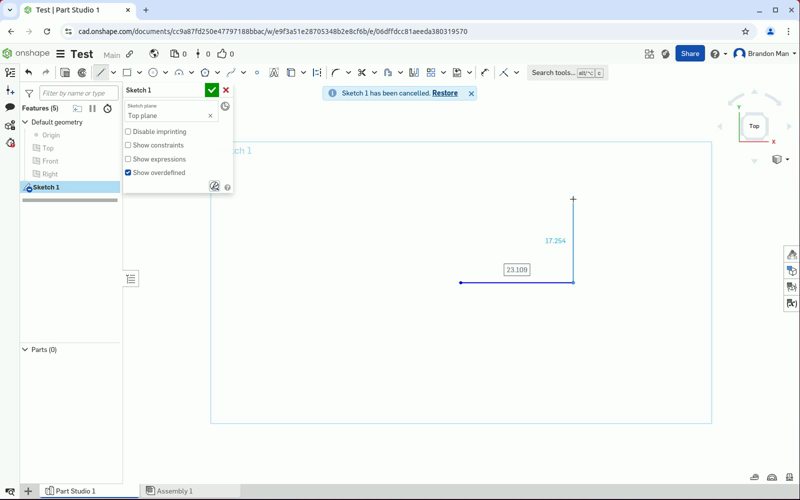
click(573, 198)
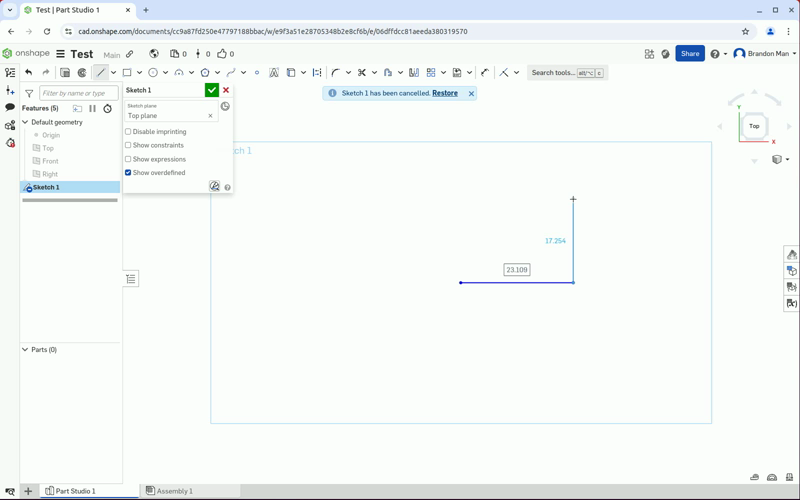
key_up(shift)
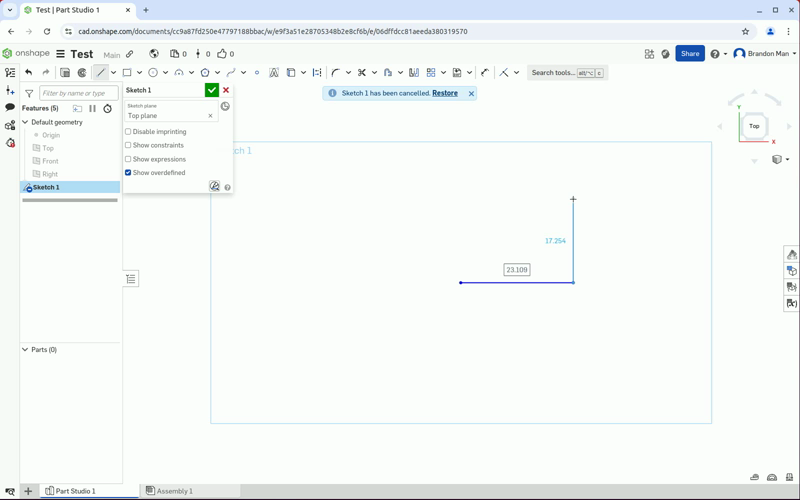
key_down(shift)
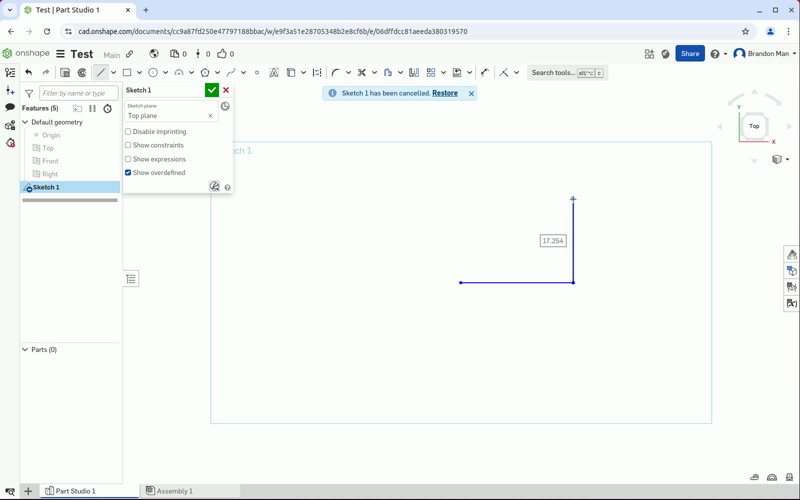
mouse_move(460, 198)
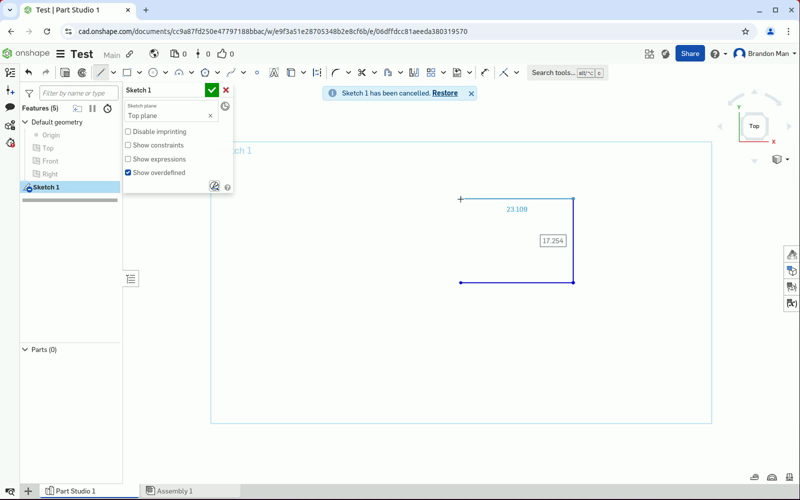
click(460, 198)
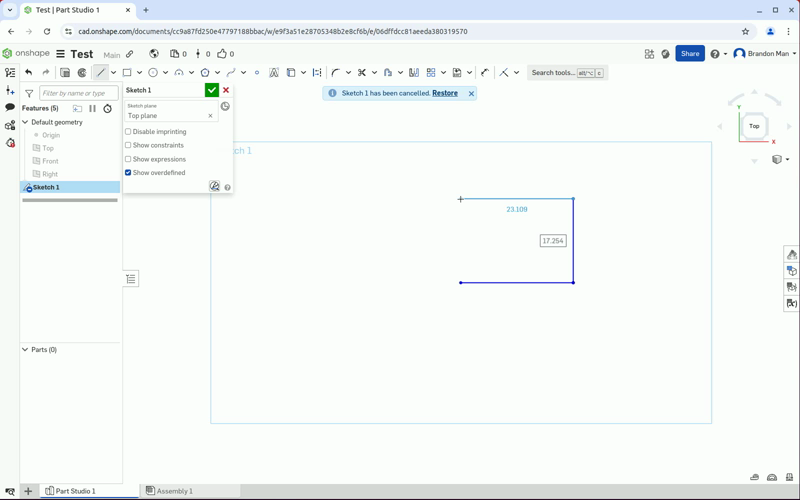
key_up(shift)
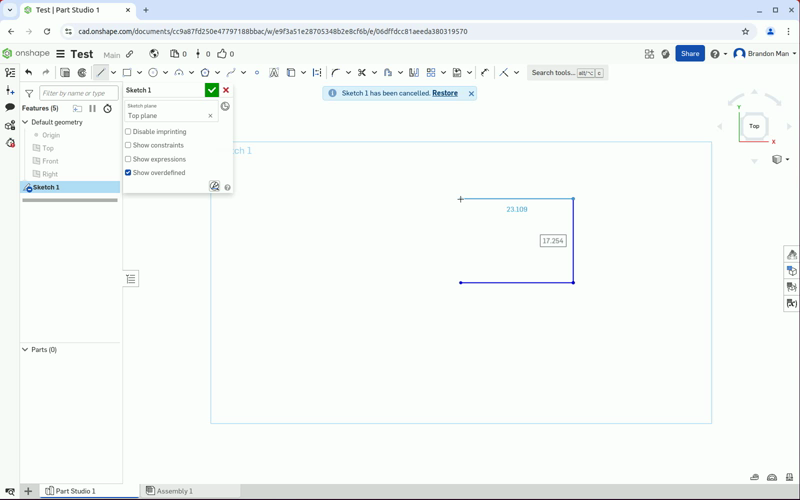
key_down(shift)
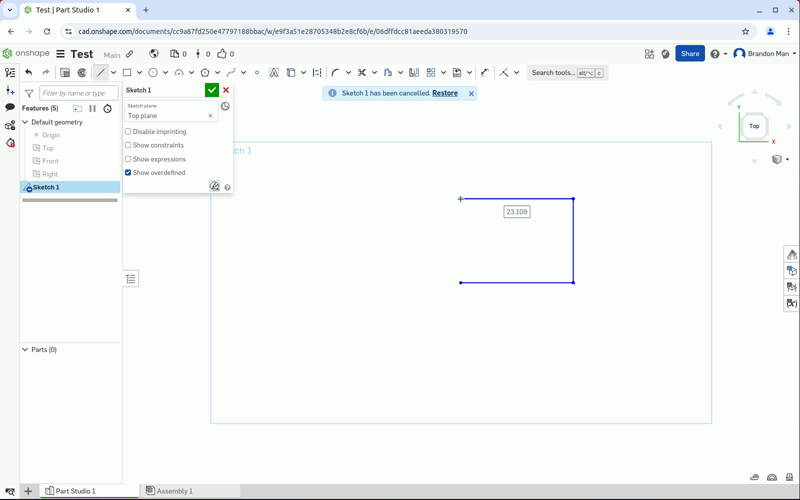
mouse_move(460, 282)
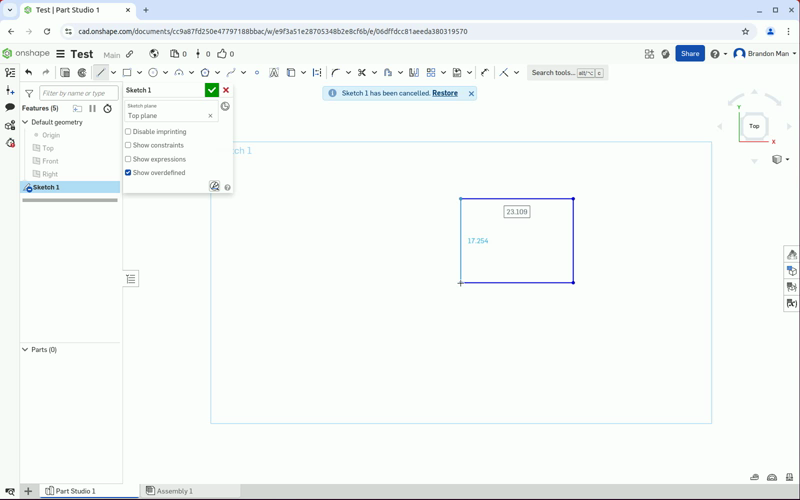
key_up(shift)
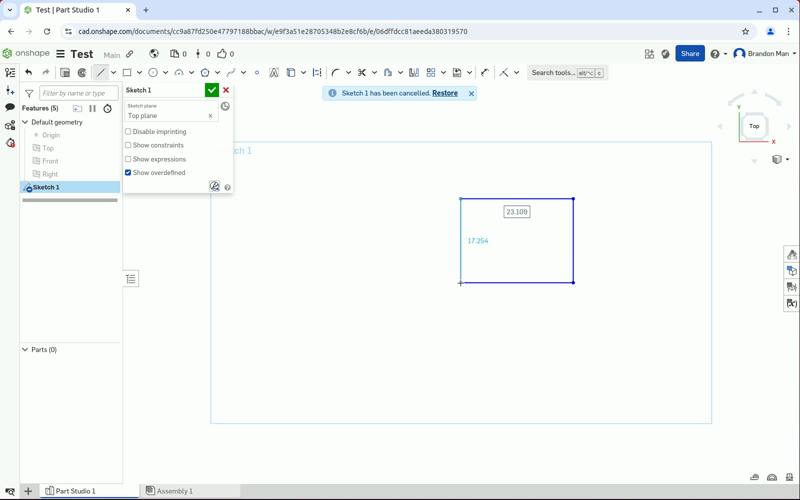
click(460, 282)
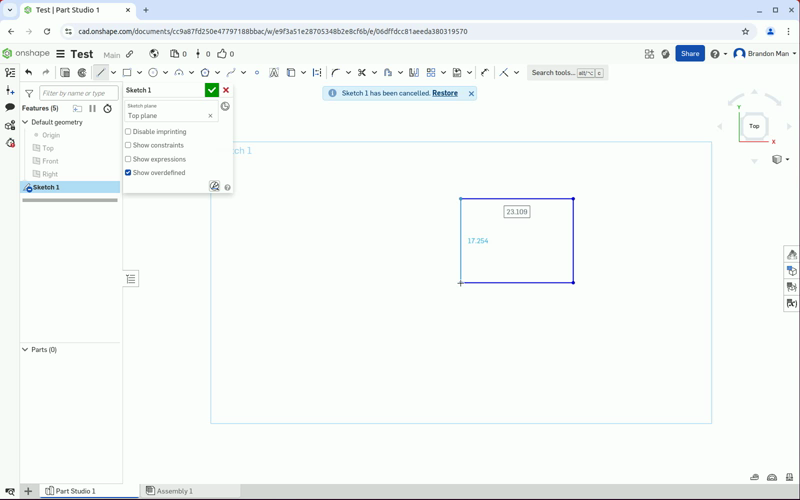
key(esc)
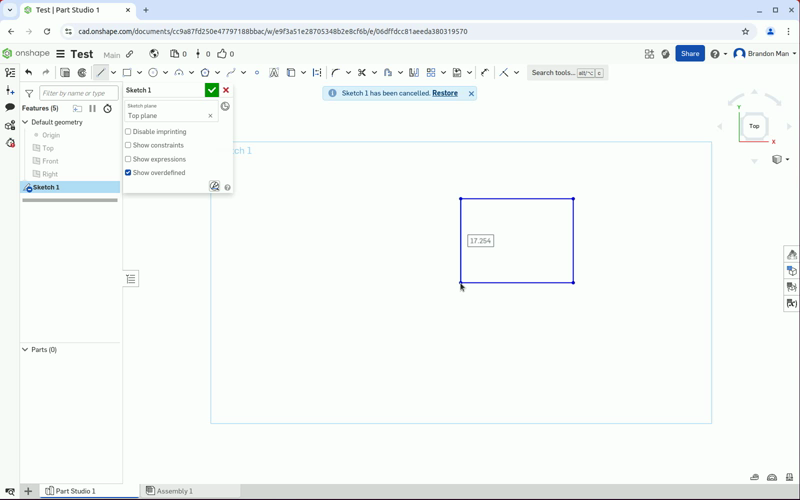
mouse_move(566, 274)
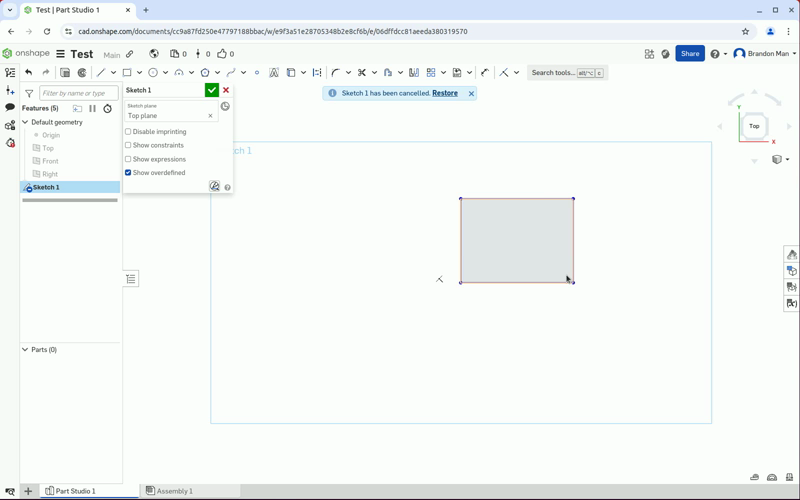
click(566, 274)
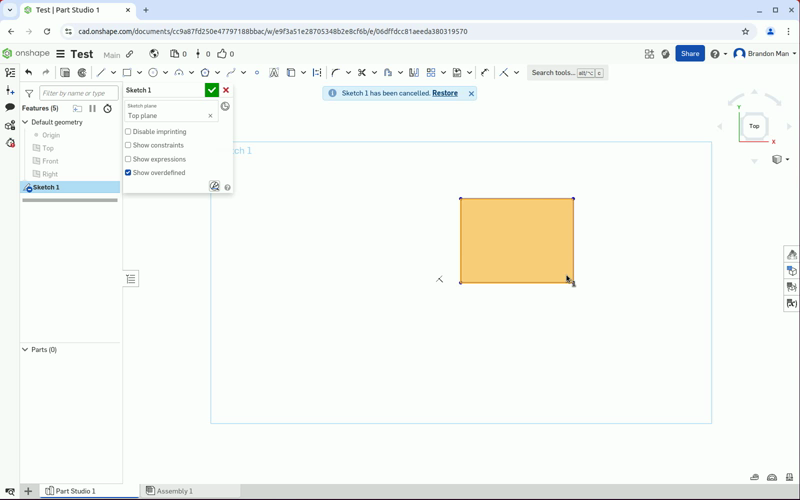
mouse_move(73, 352)
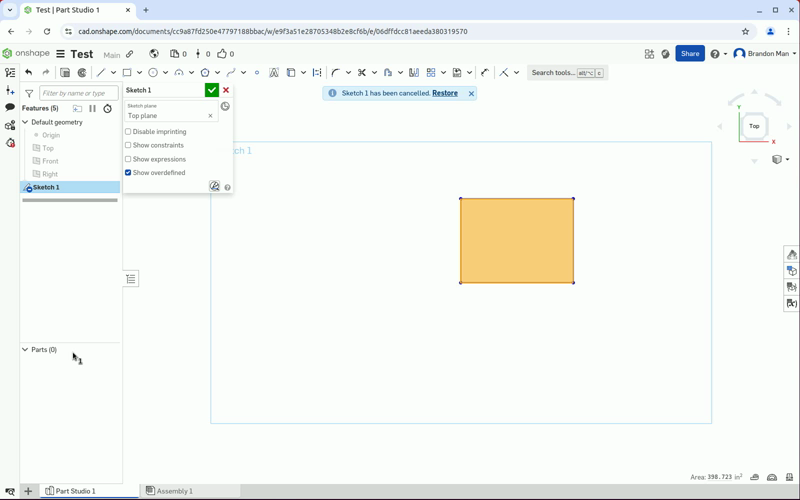
key(shift+y)
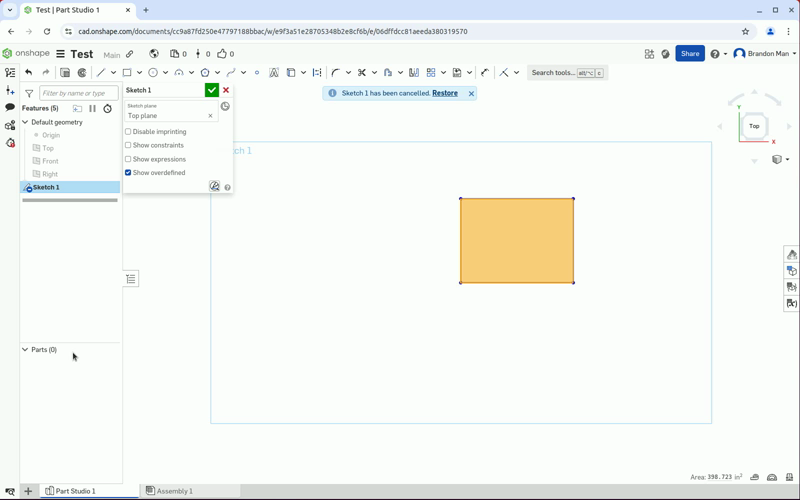
key(shift+e)
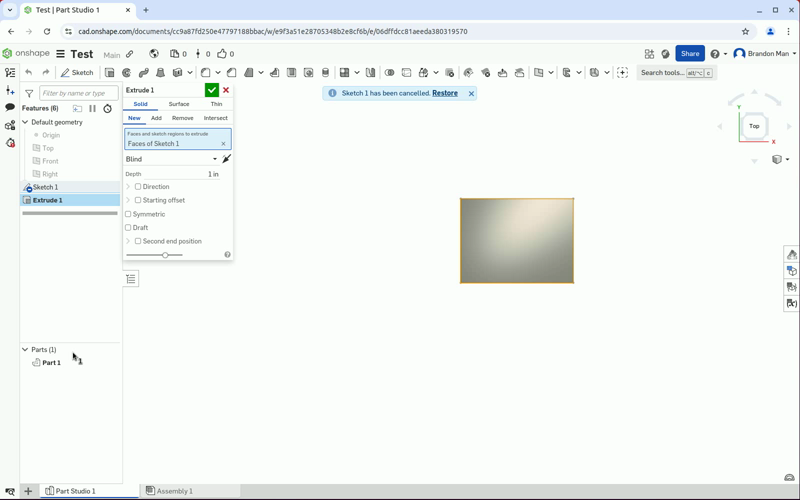
mouse_move(143, 106)
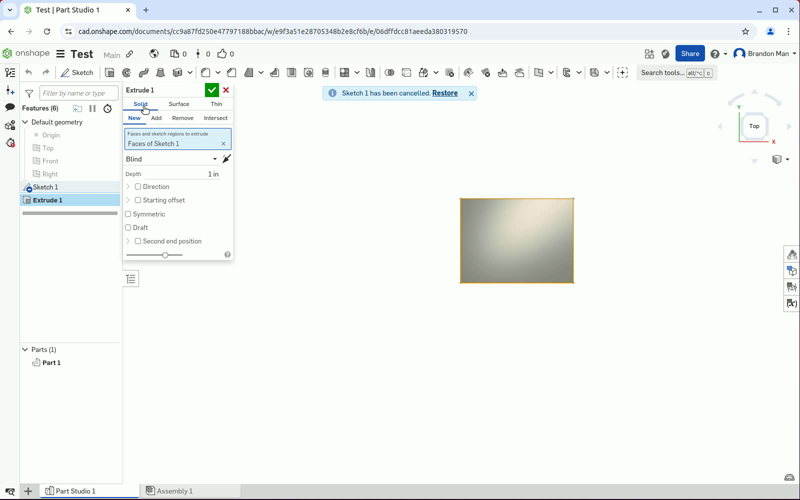
click(143, 106)
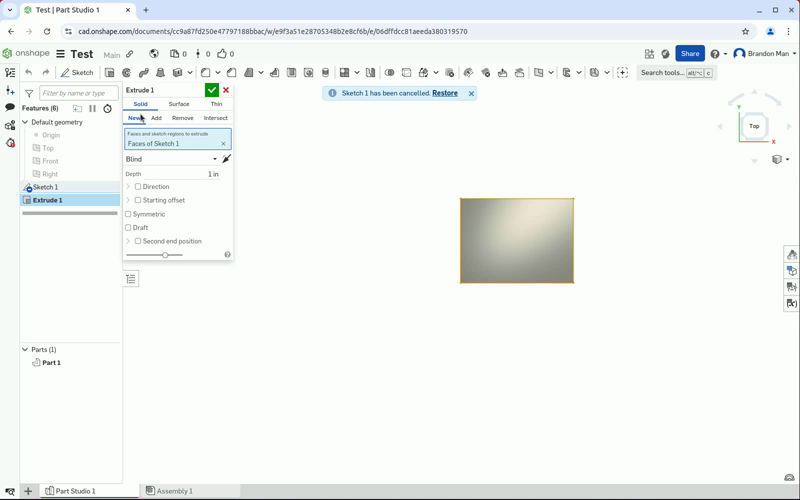
mouse_move(137, 120)
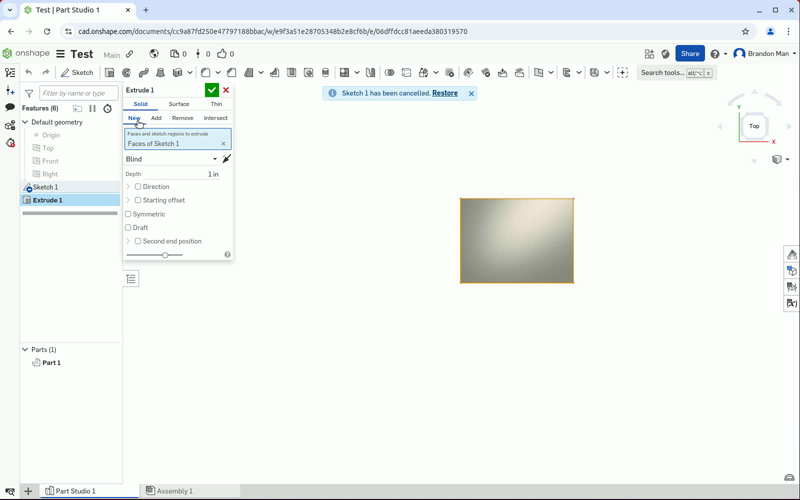
click(137, 120)
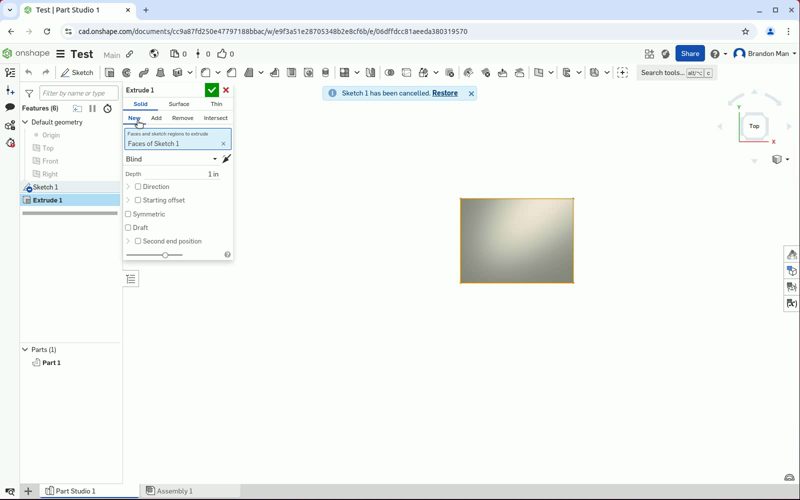
key(tab, 4)
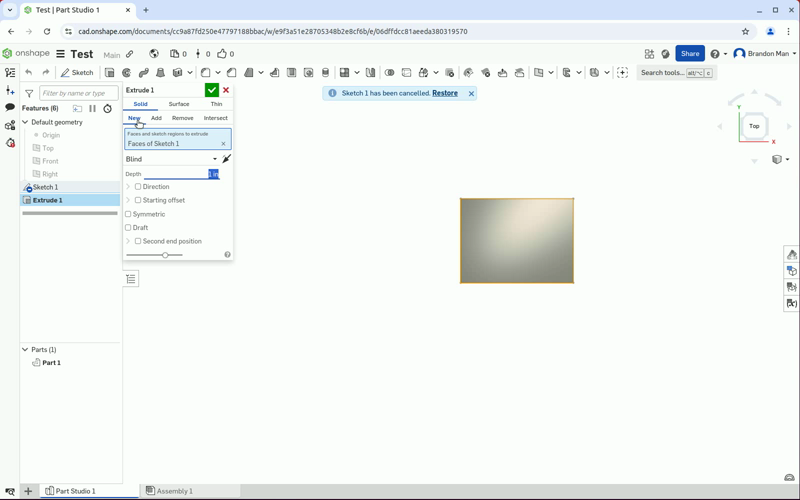
text(17.331)
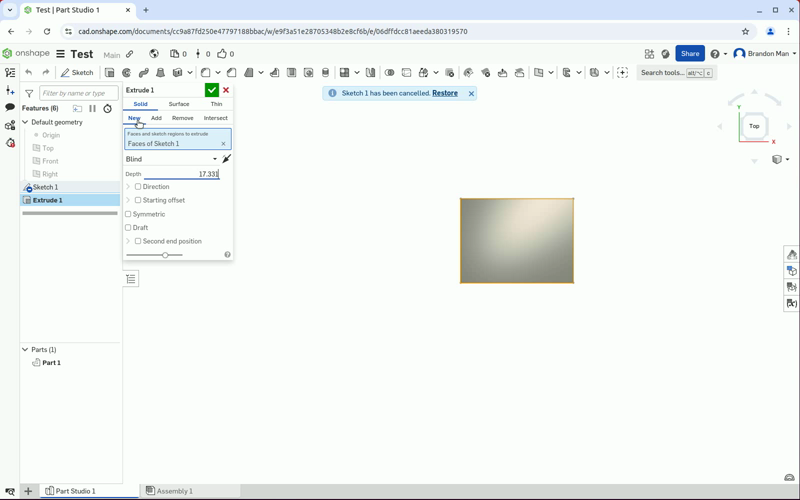
key(enter)
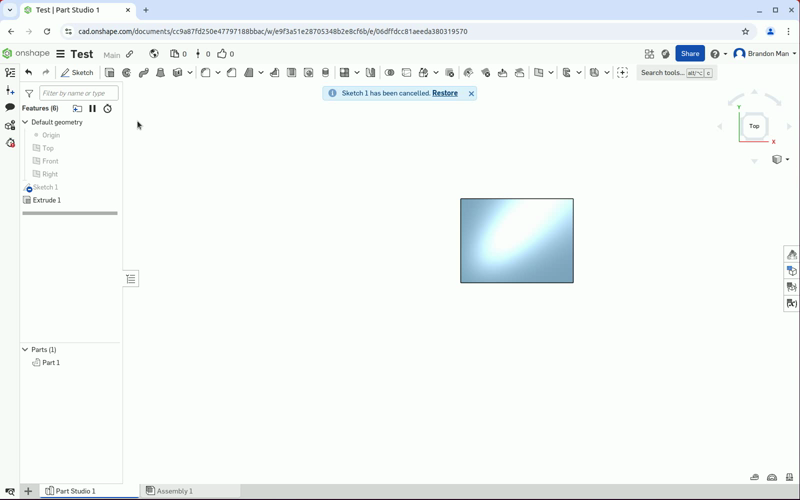
key(shift+h)
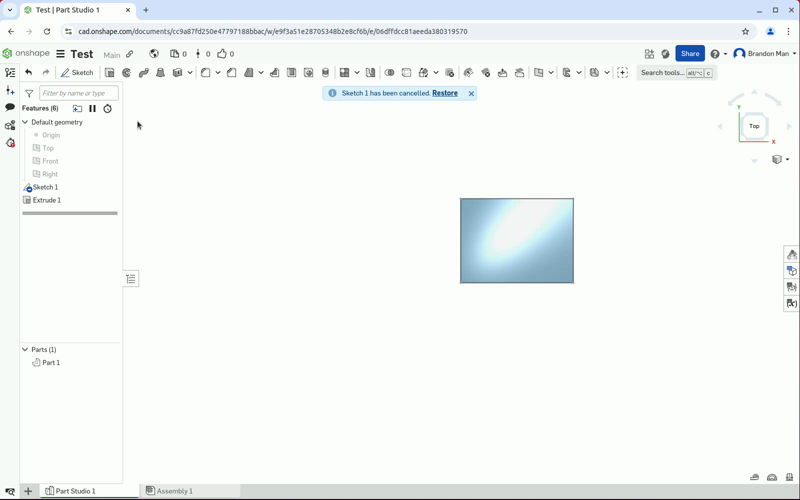
key(shift+h)
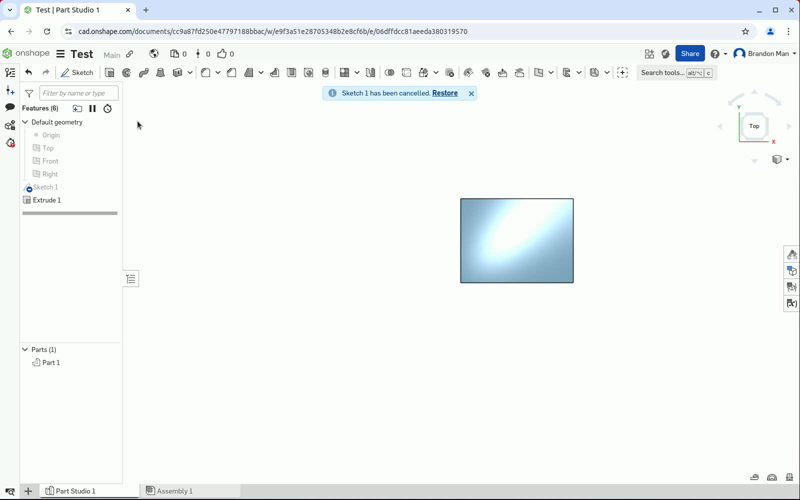
mouse_move(73, 189)
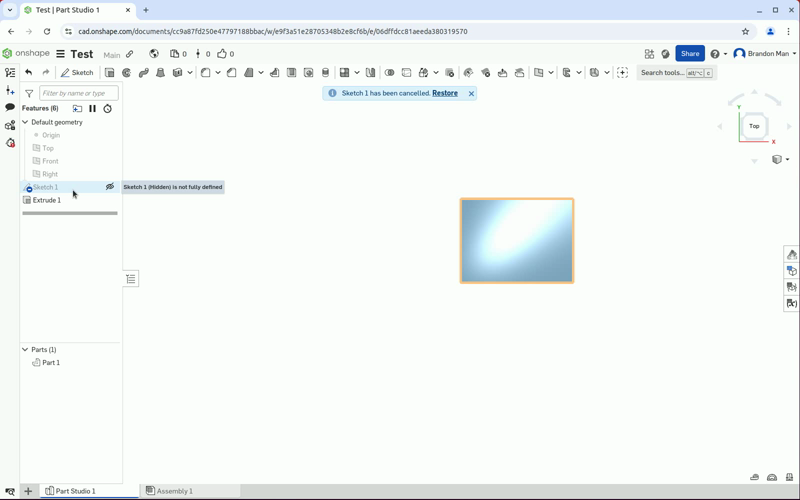
click(73, 189)
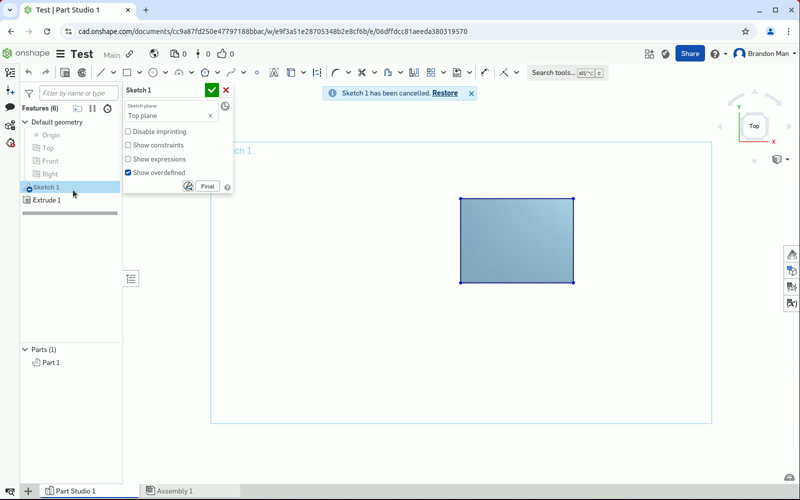
mouse_move(229, 92)
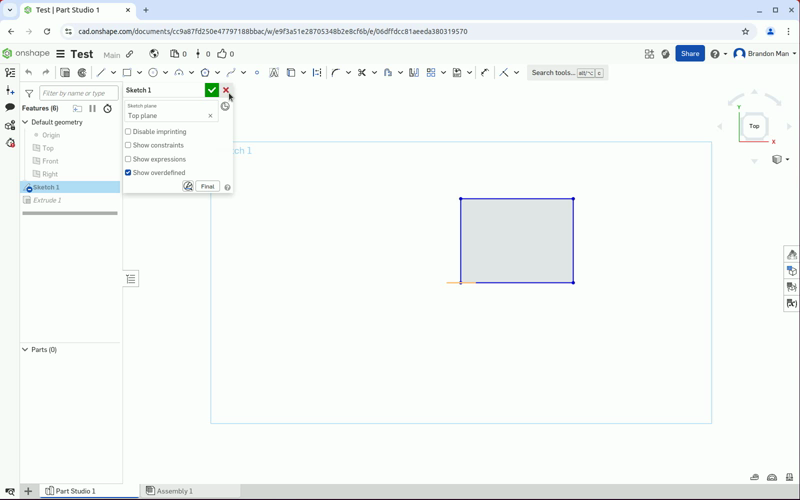
click(229, 92)
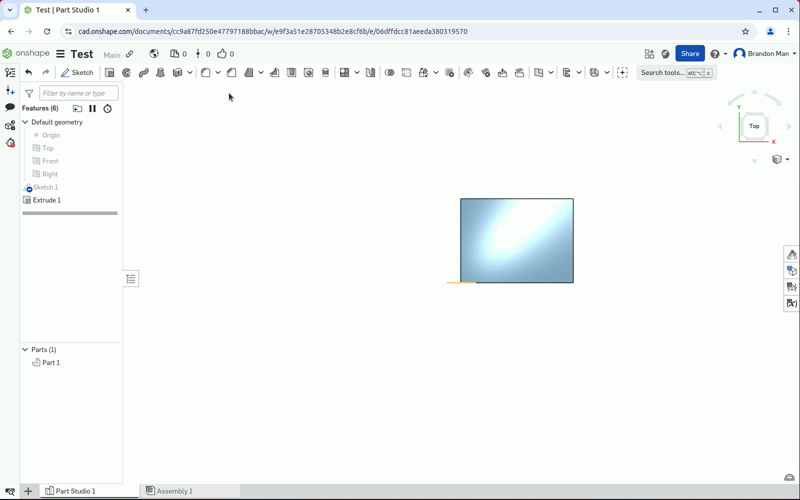
mouse_move(73, 352)
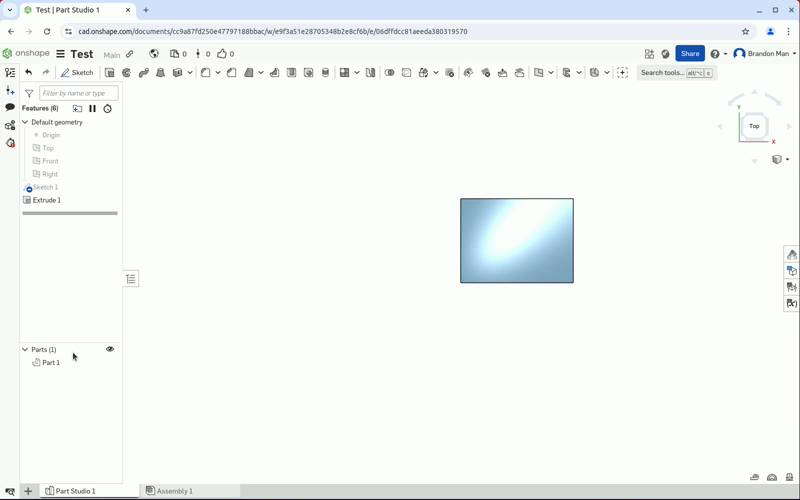
key(y)
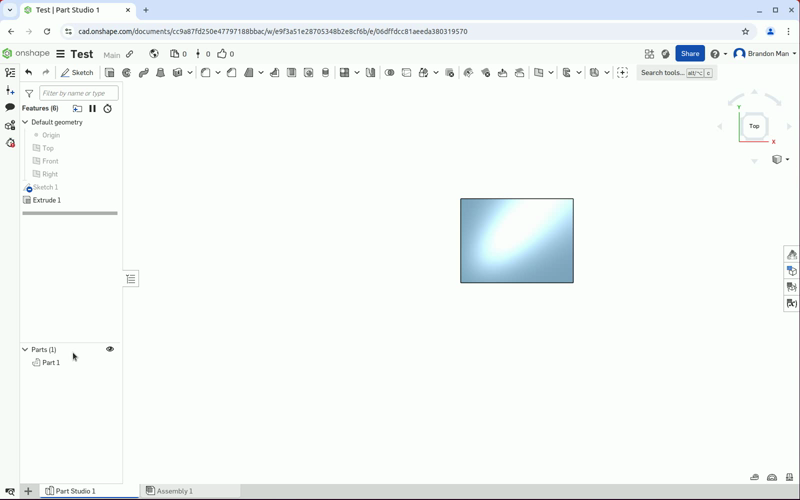
key(shift+p)
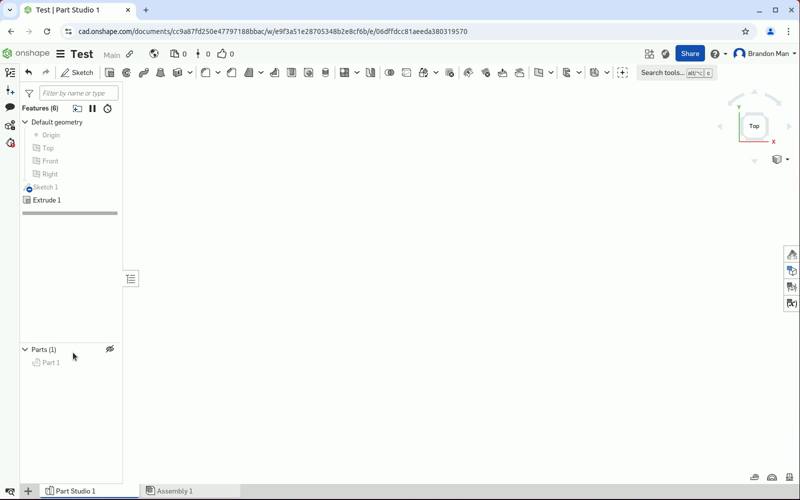
key(space)
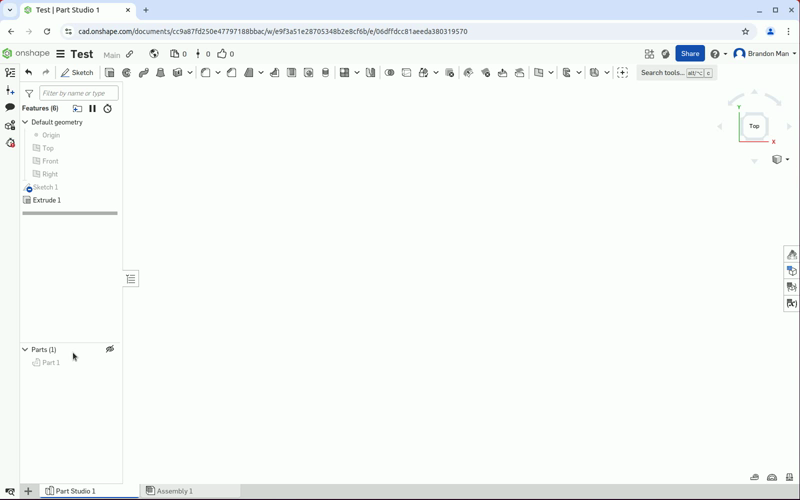
key_down(shift)
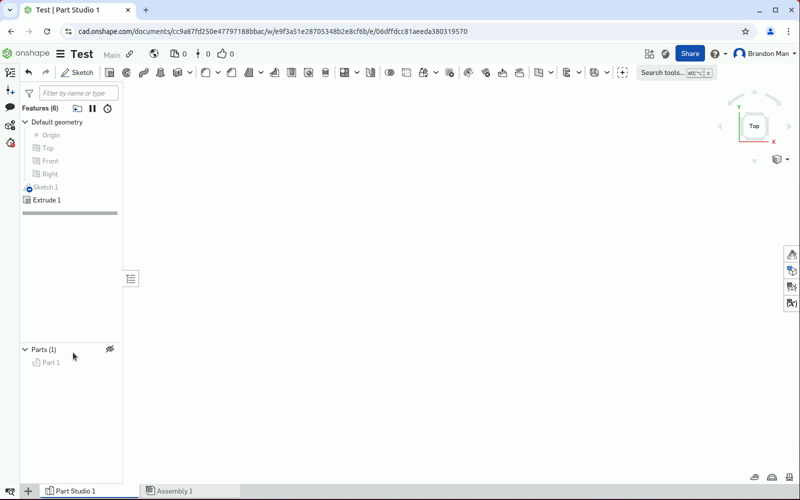
key(up)
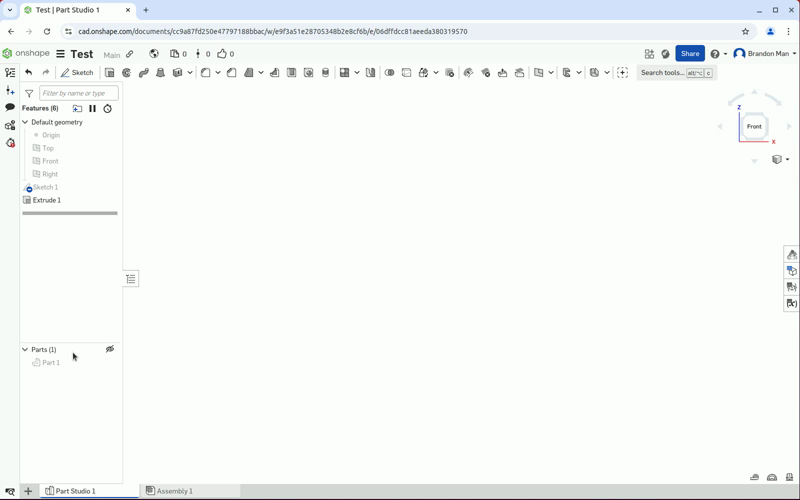
key_up(shift)
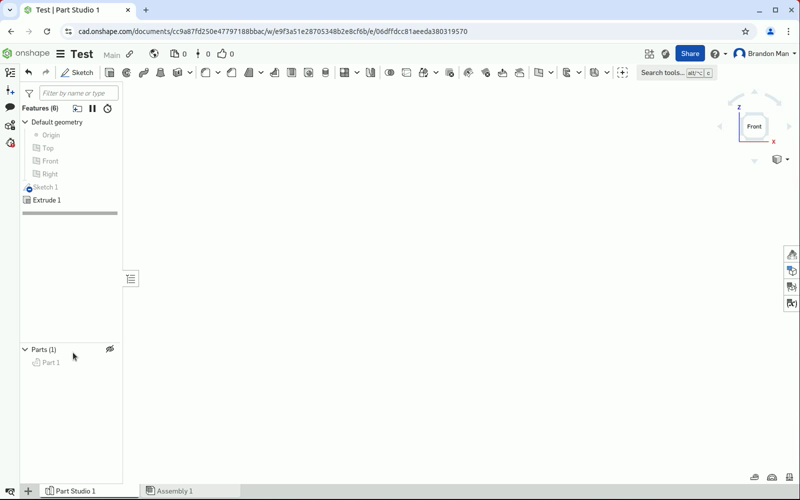
key(space)
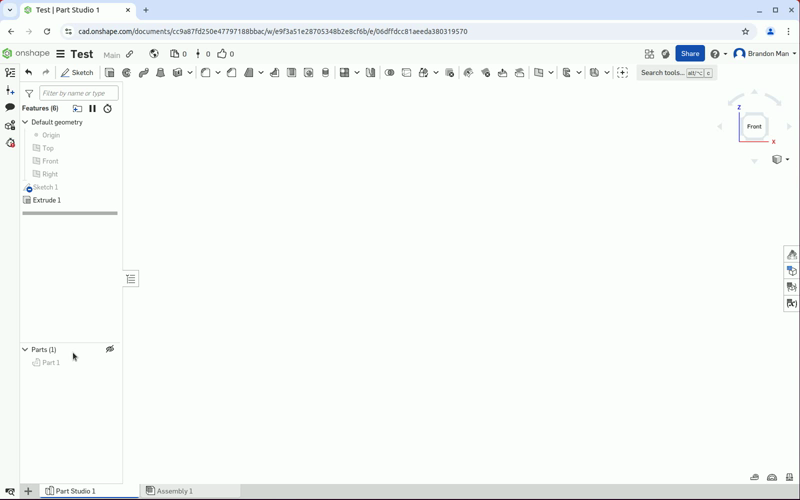
key_down(shift)
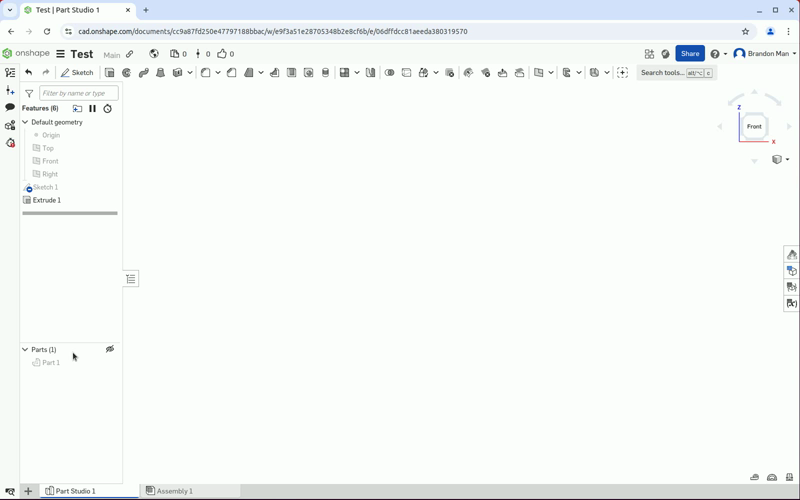
key(left)
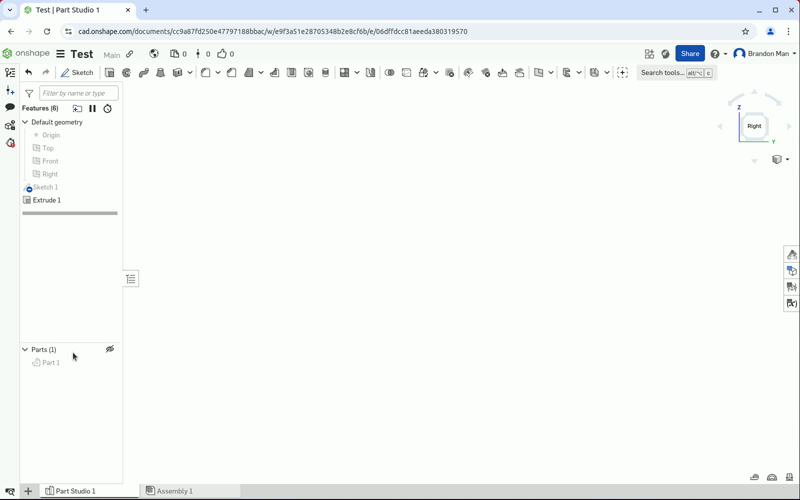
key_up(shift)
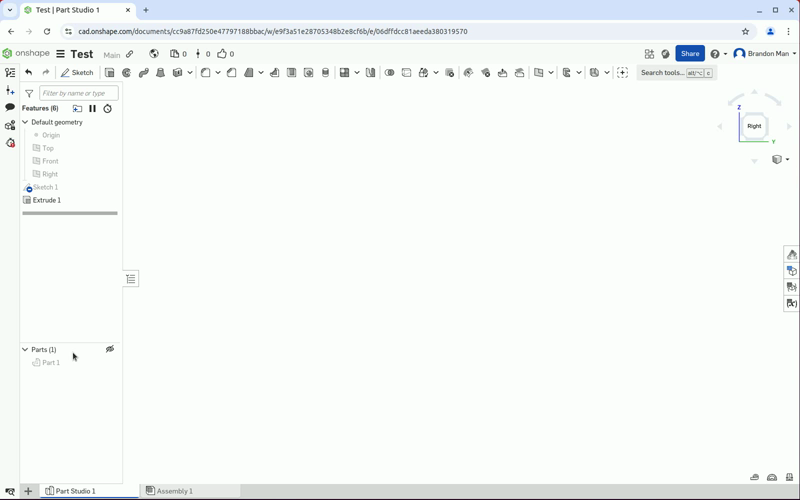
mouse_move(73, 352)
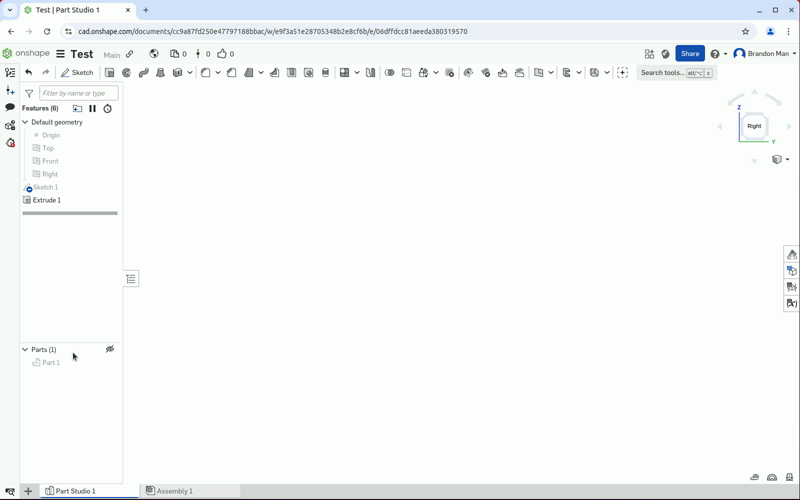
key(shift+y)
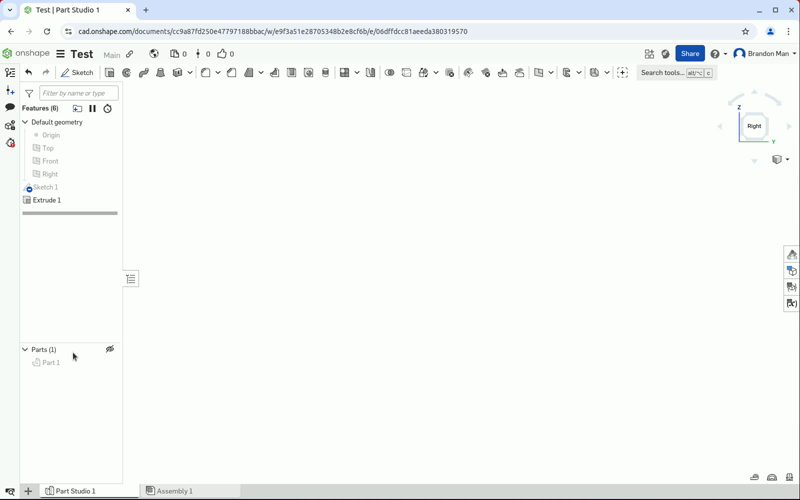
key(shift+s)
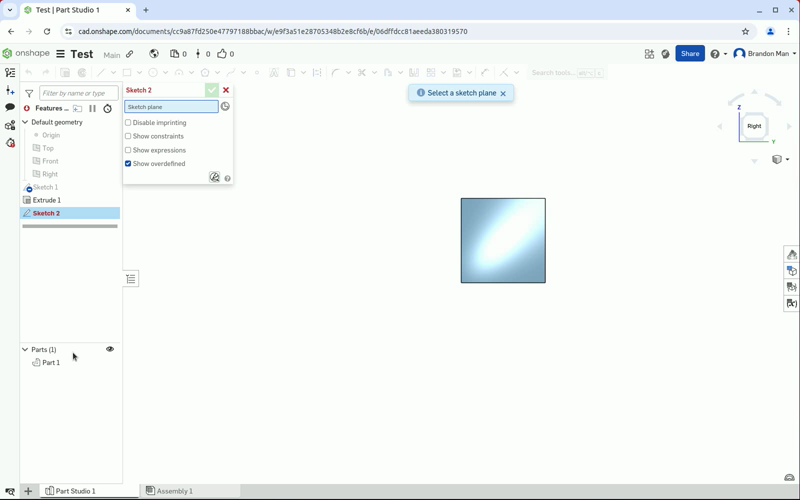
mouse_move(73, 176)
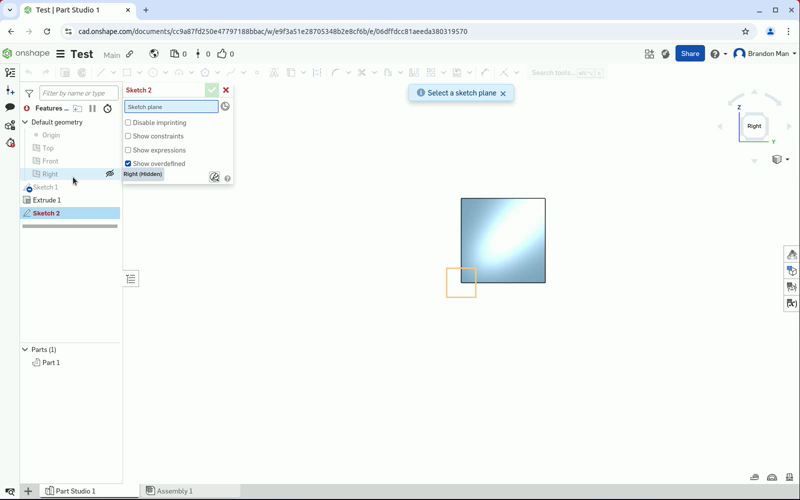
click(73, 176)
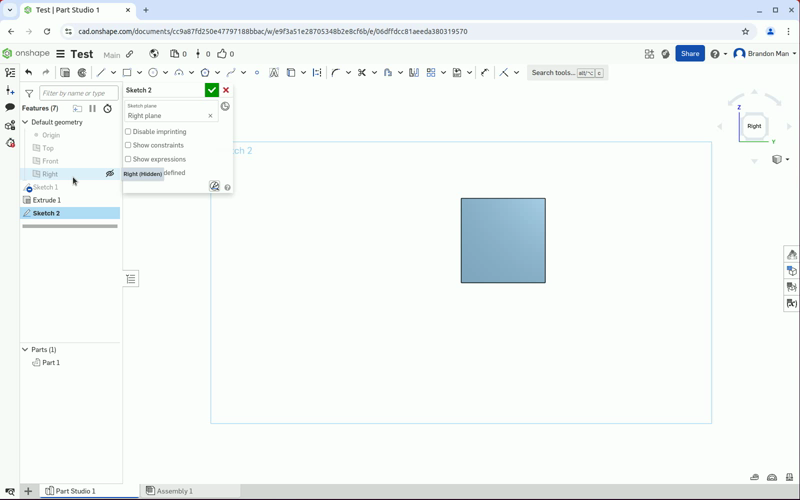
mouse_move(73, 352)
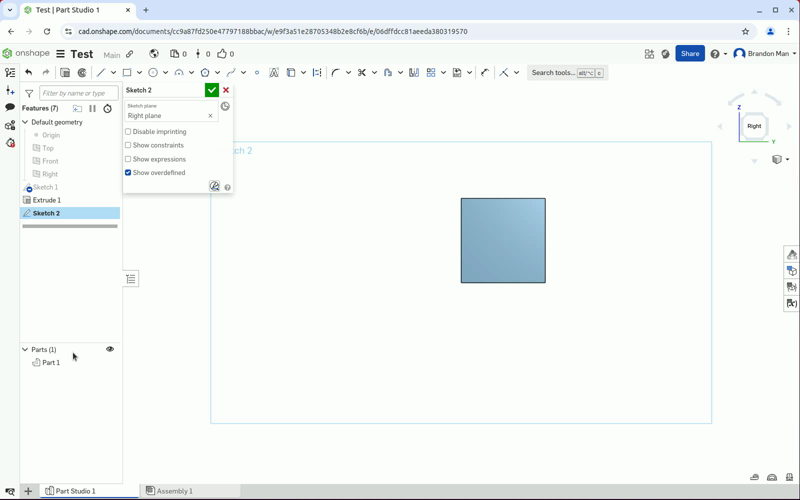
key(y)
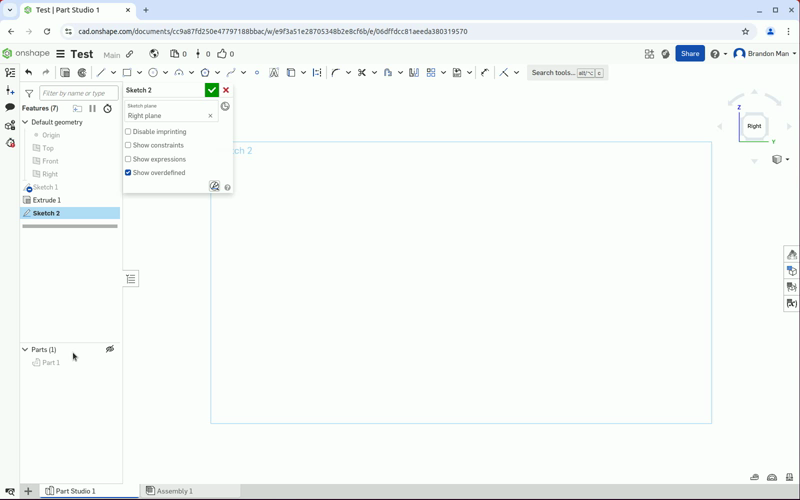
key(l)
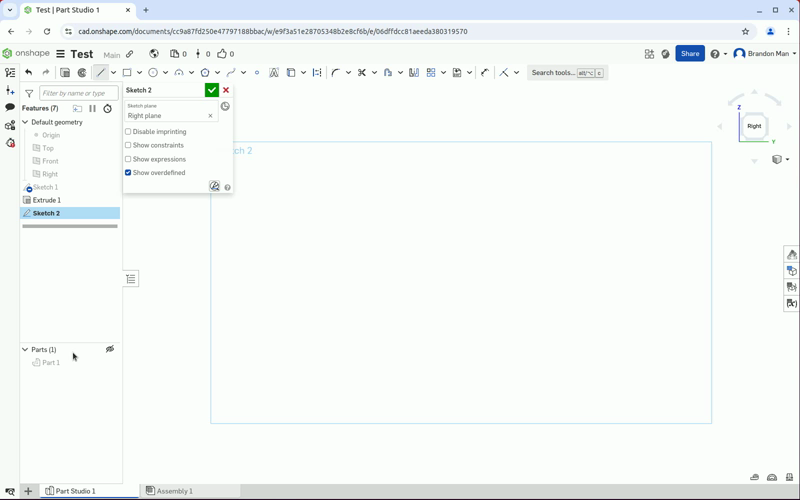
key_down(shift)
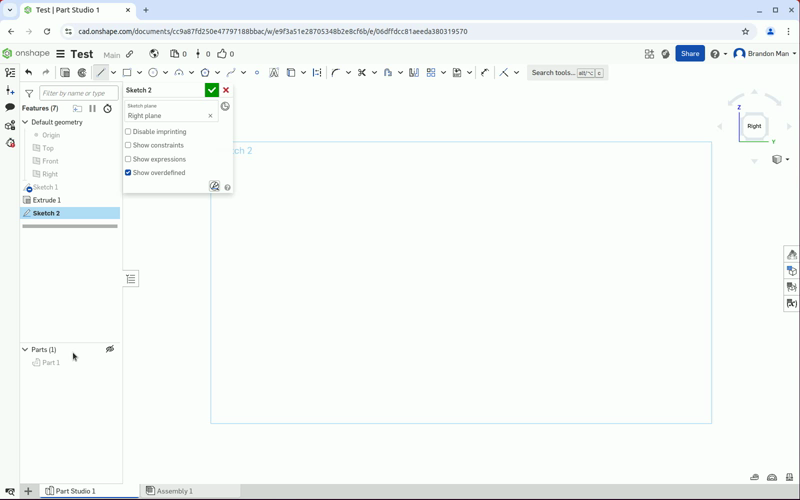
mouse_move(502, 240)
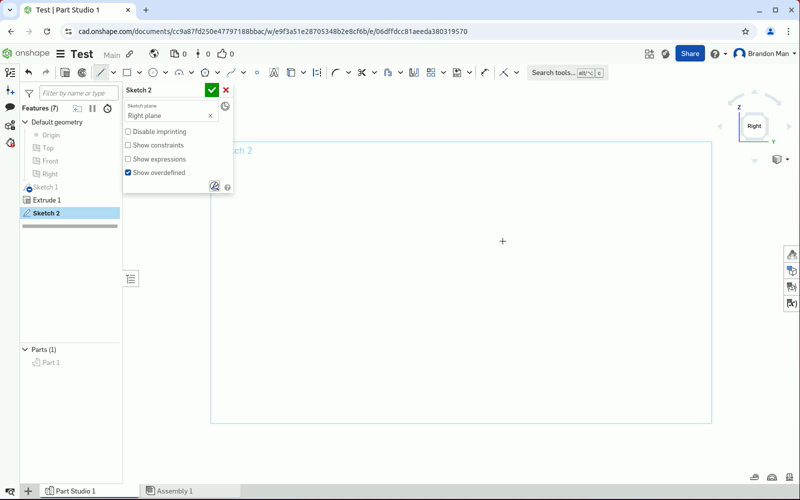
click(502, 240)
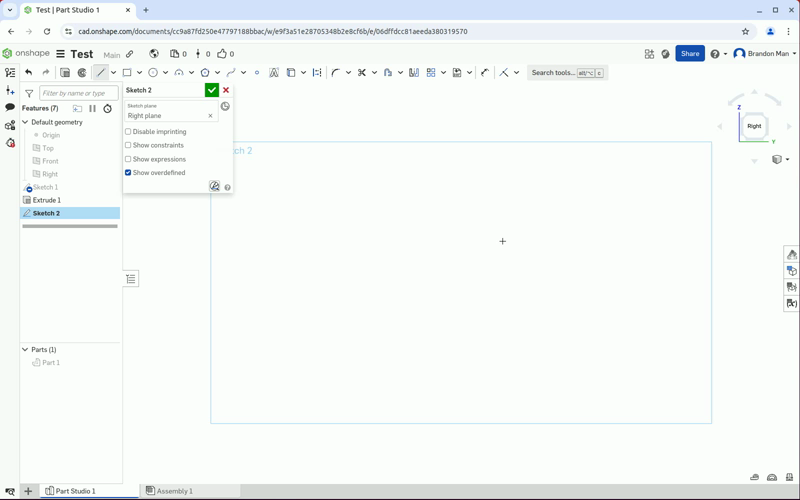
key_up(shift)
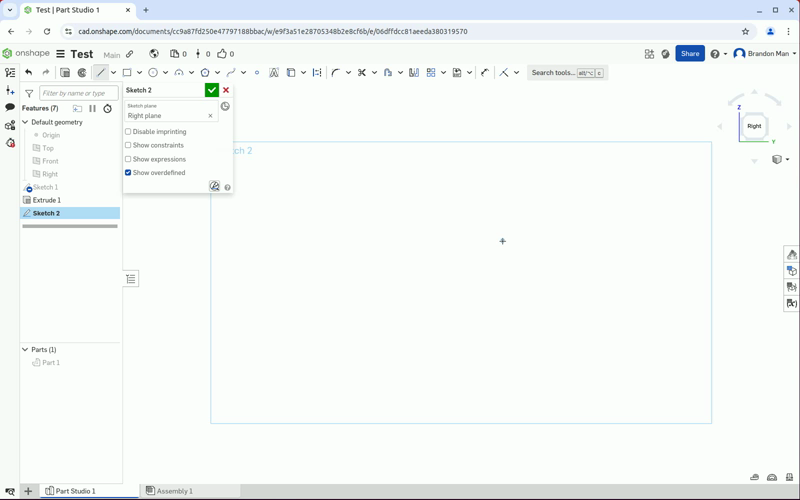
key_down(shift)
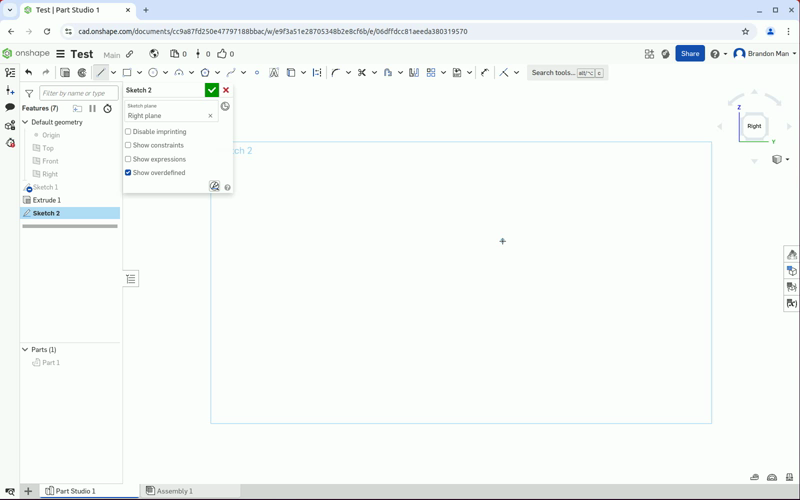
mouse_move(532, 240)
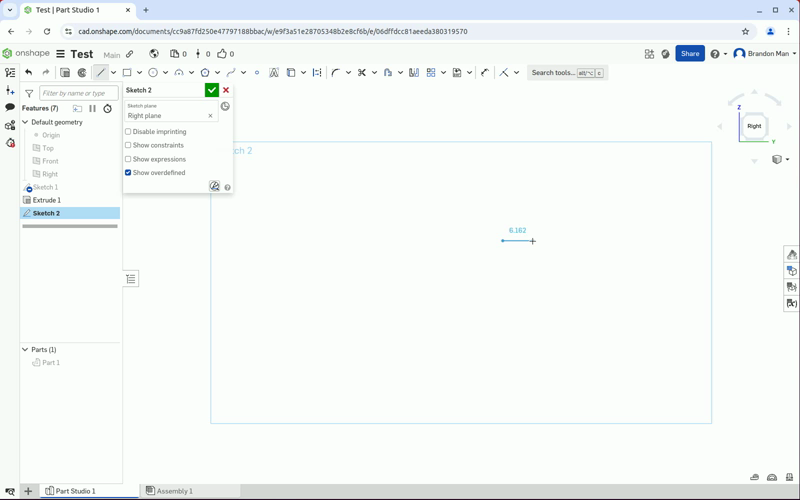
mouse_move(546, 240)
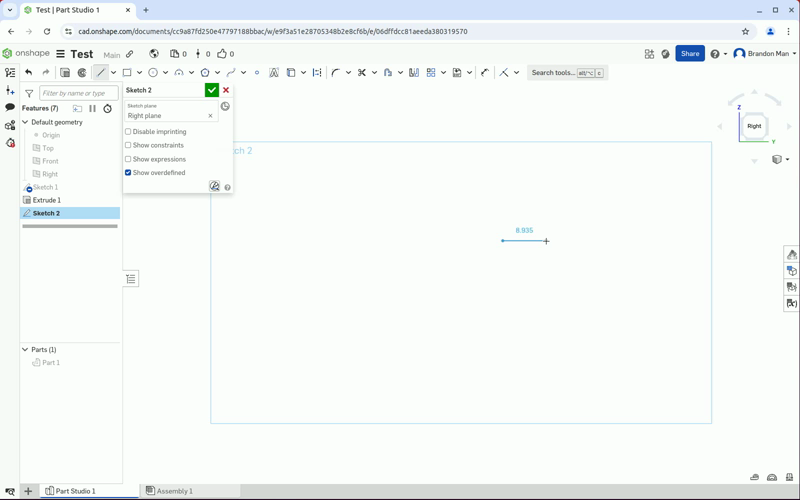
click(546, 240)
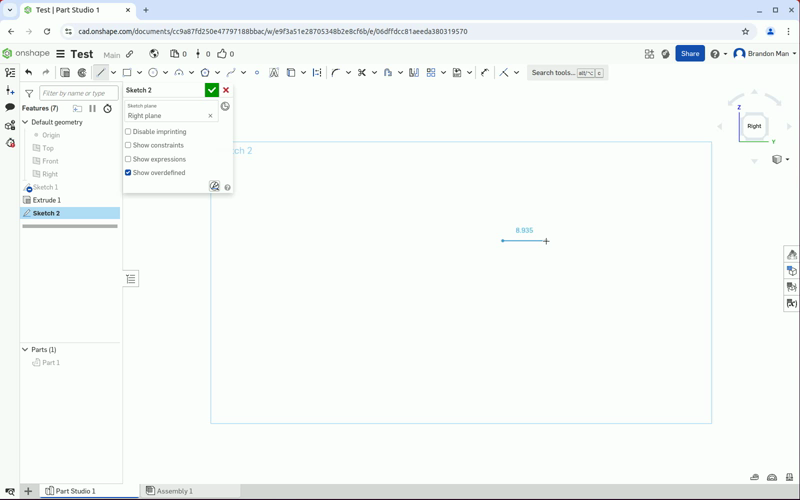
key_up(shift)
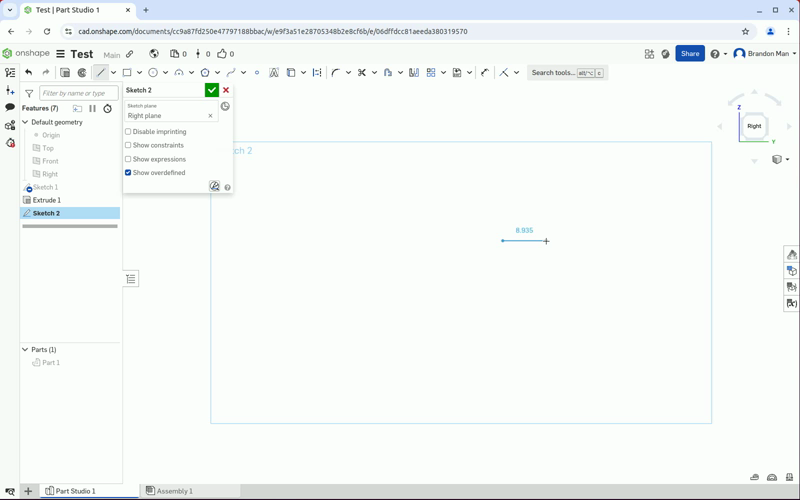
key_down(shift)
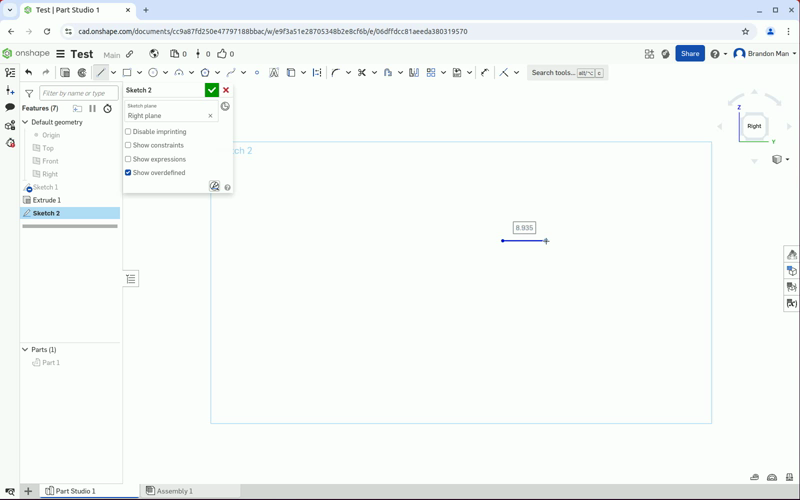
mouse_move(576, 240)
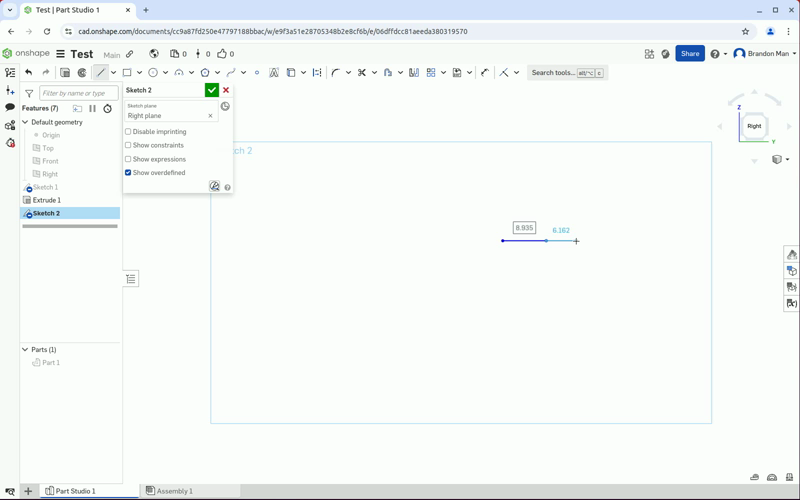
mouse_move(546, 197)
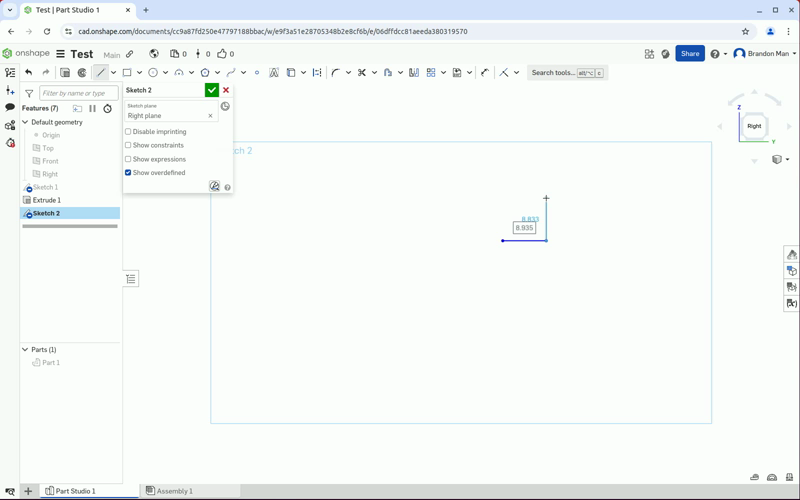
click(546, 197)
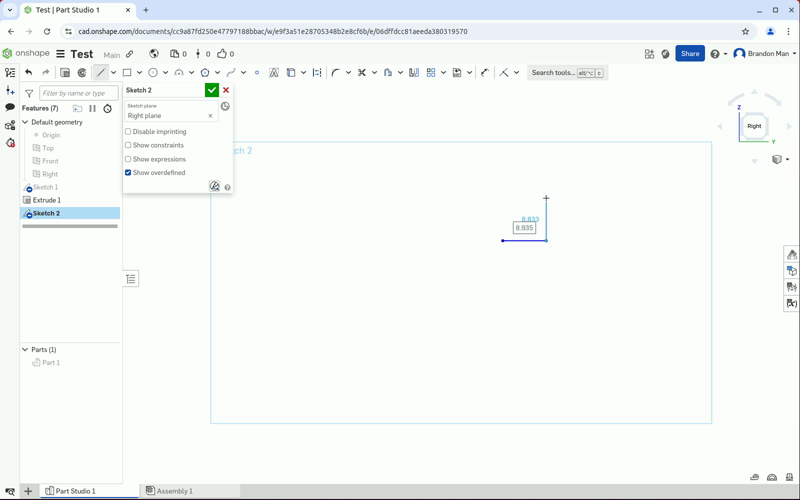
key_up(shift)
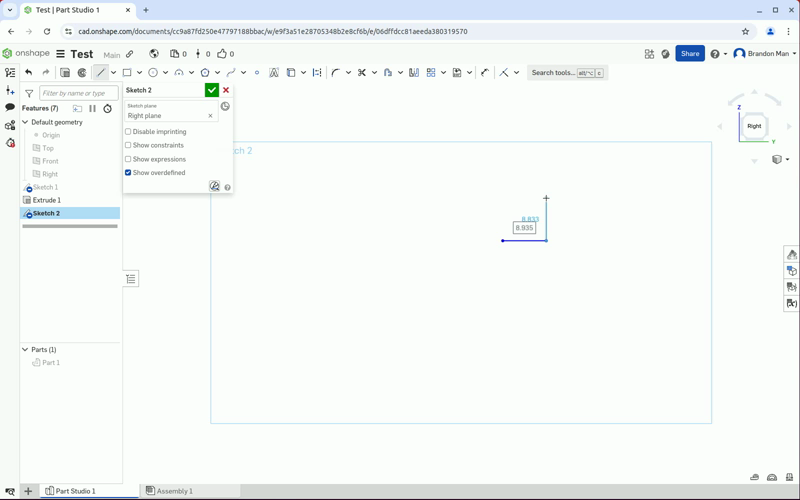
key_down(shift)
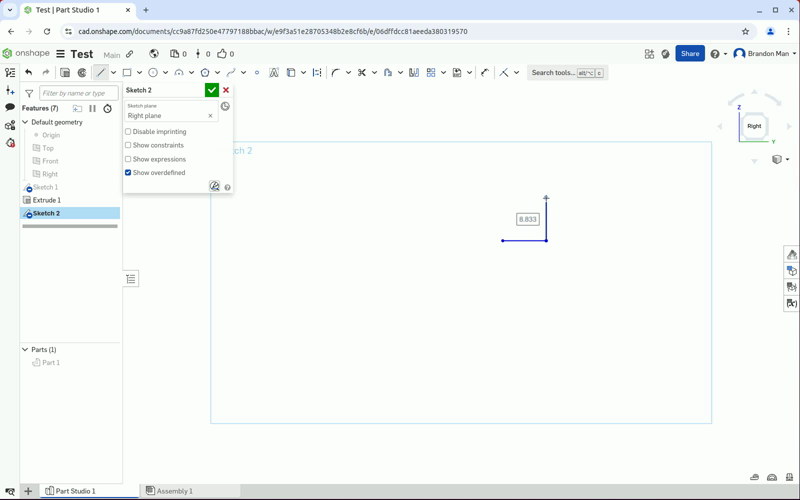
mouse_move(576, 197)
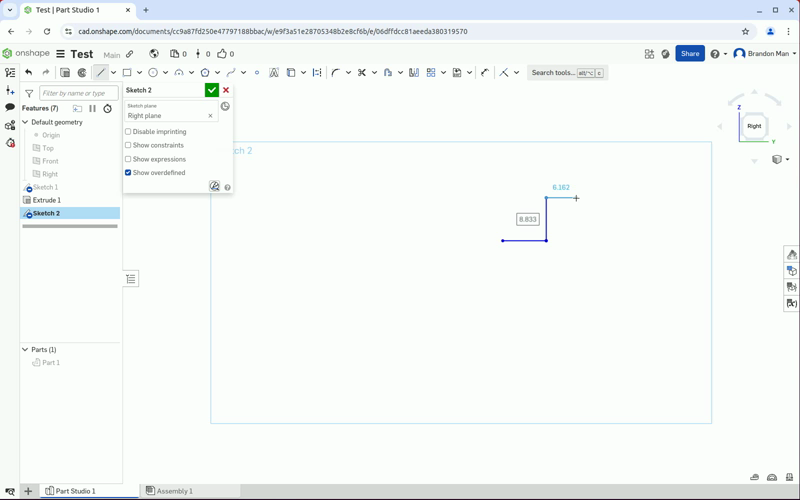
mouse_move(502, 197)
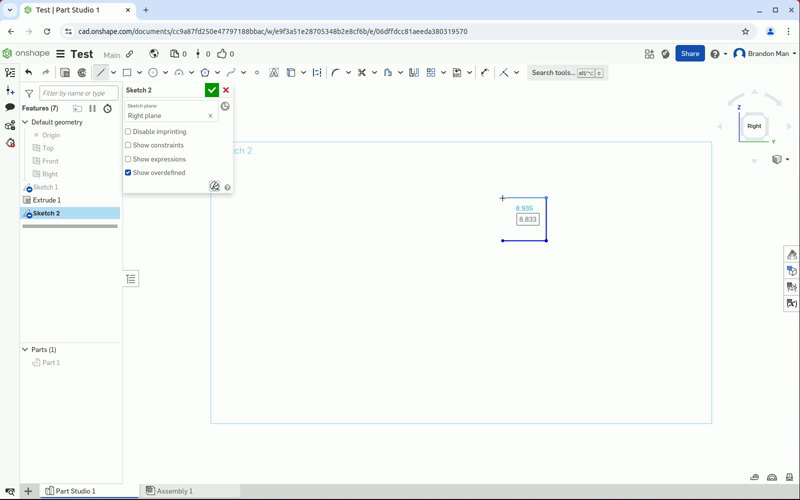
click(502, 197)
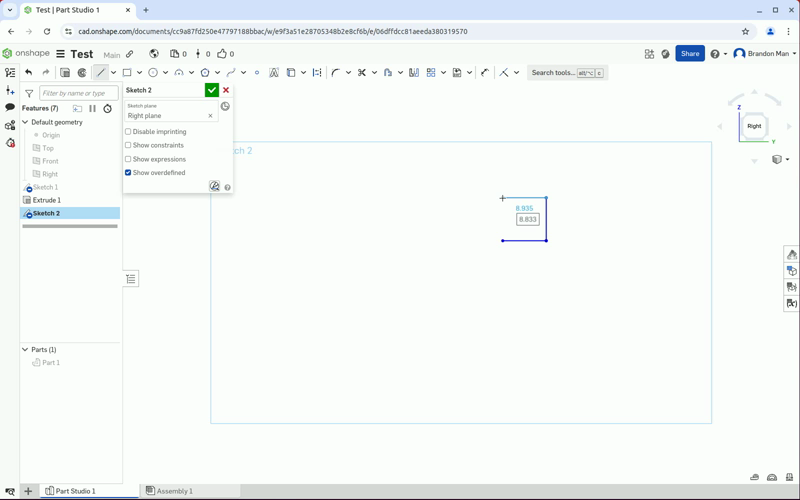
key_up(shift)
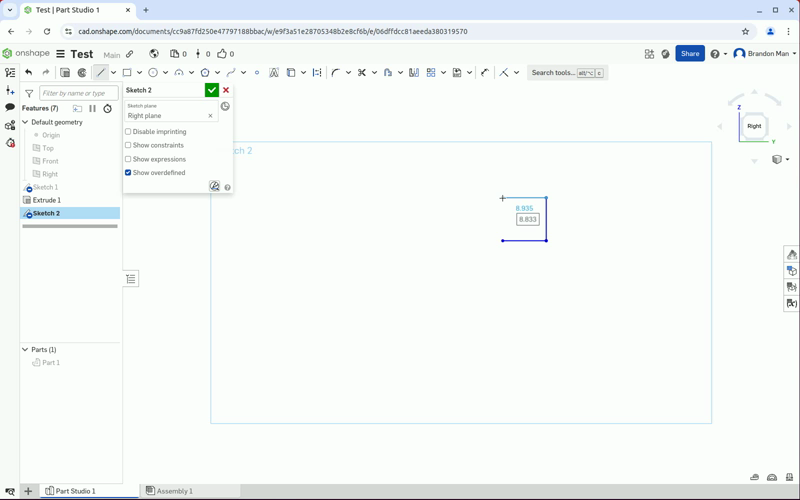
mouse_move(532, 197)
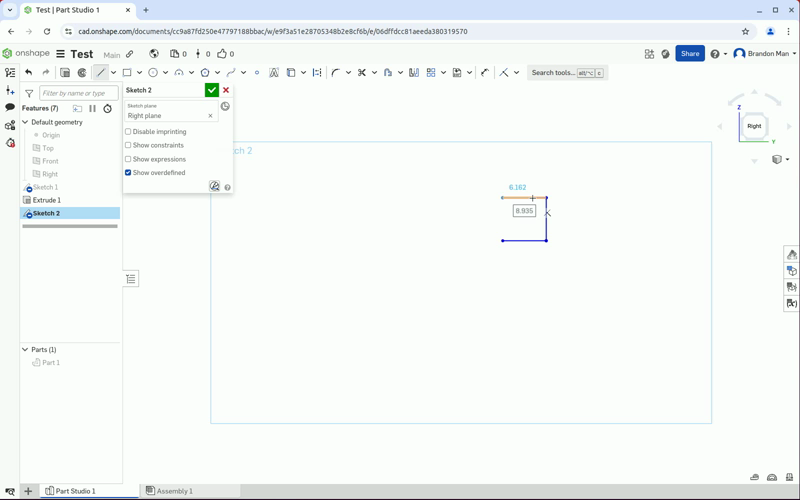
key_down(shift)
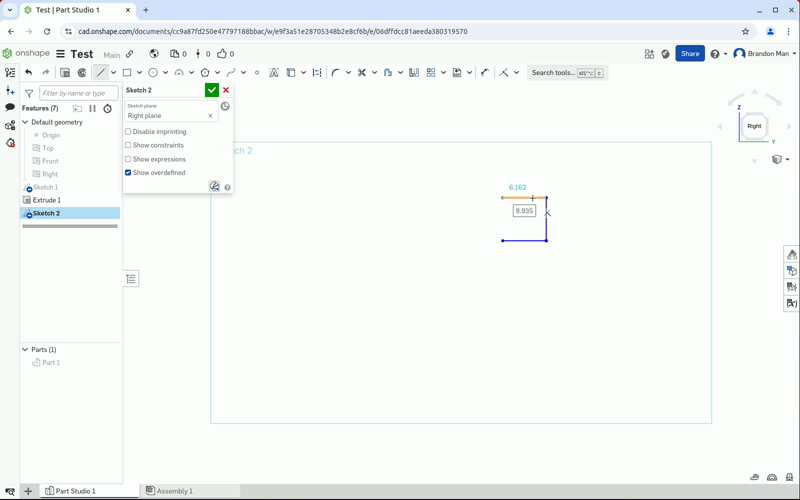
mouse_move(502, 240)
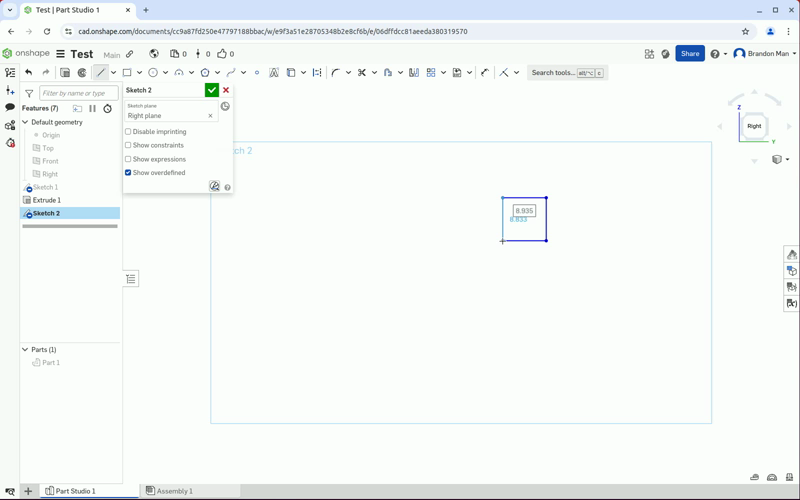
key_up(shift)
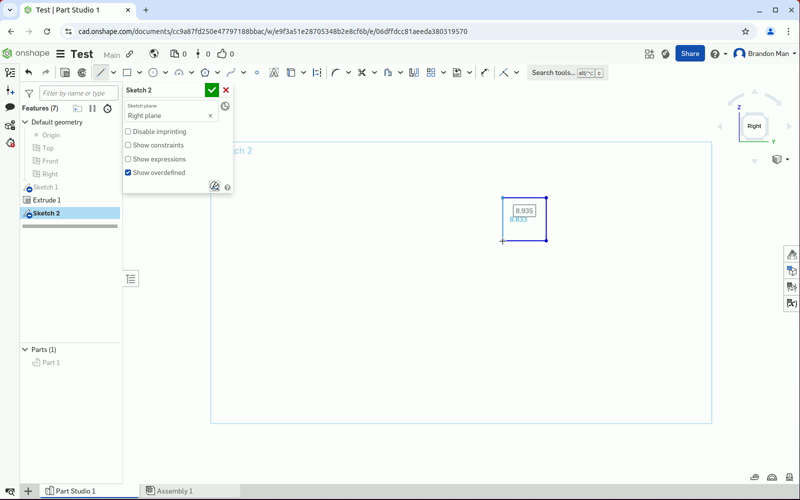
click(502, 240)
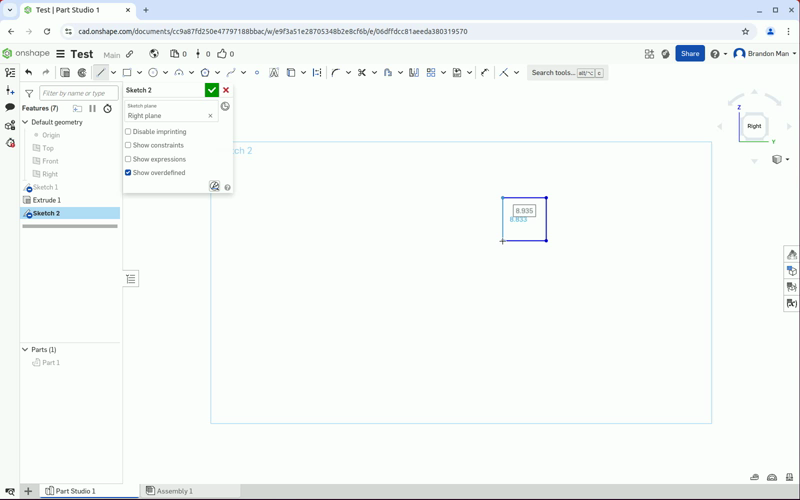
key(esc)
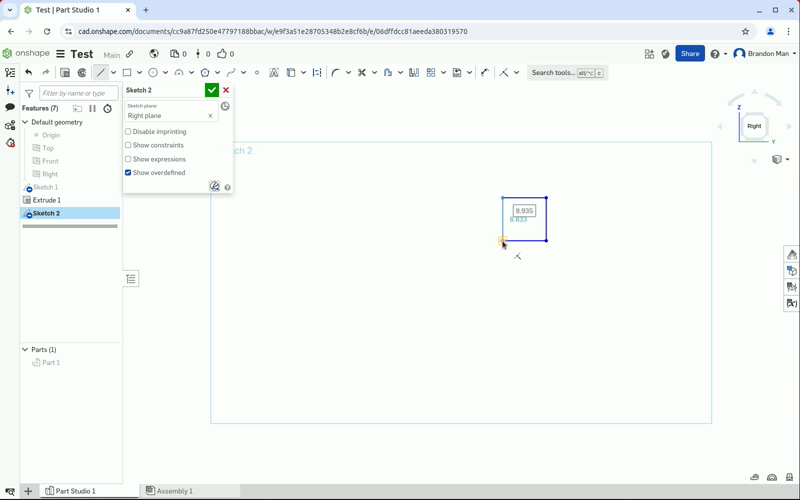
mouse_move(508, 211)
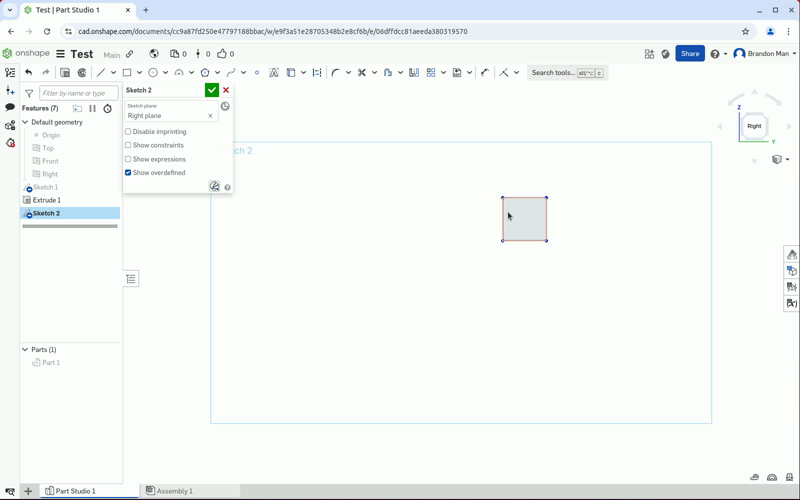
click(508, 211)
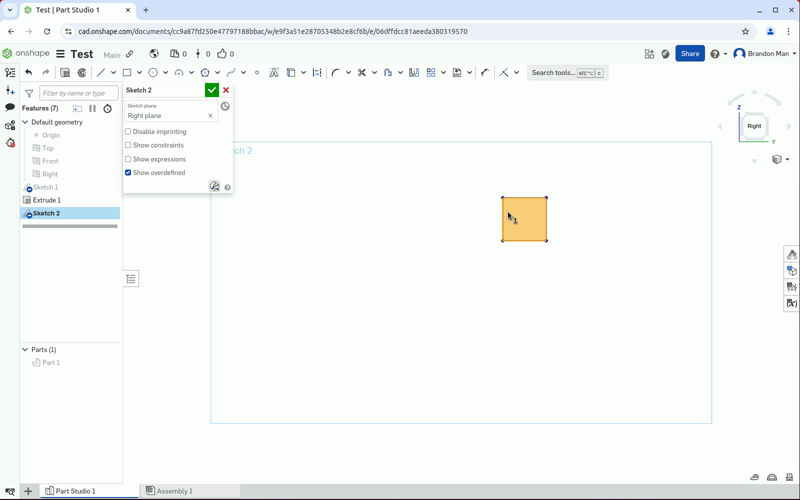
mouse_move(73, 352)
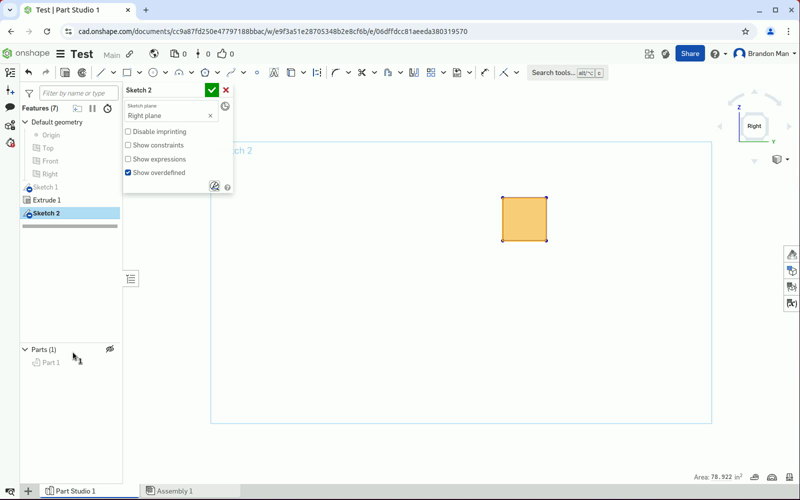
key(shift+y)
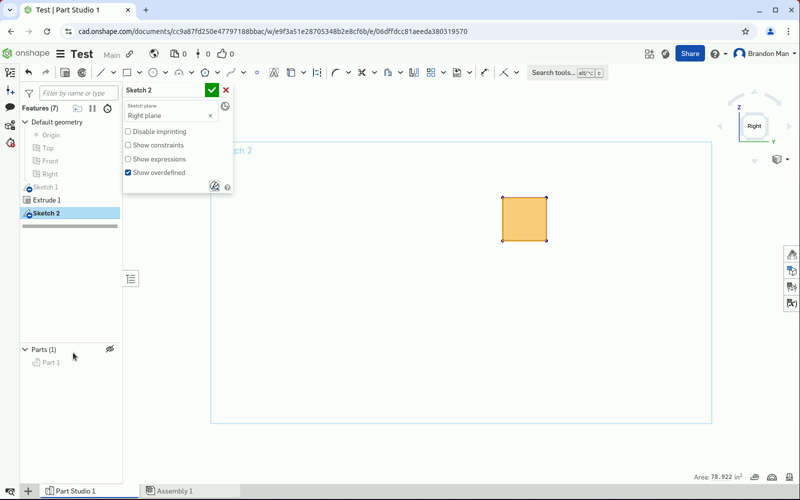
key(shift+e)
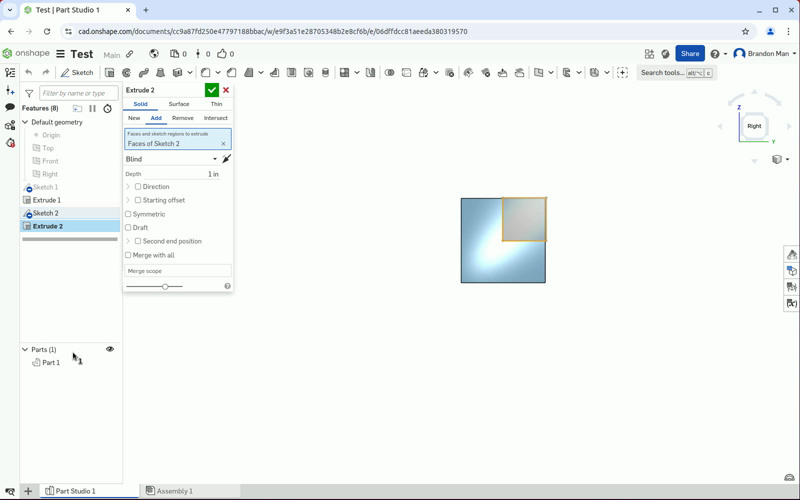
mouse_move(143, 106)
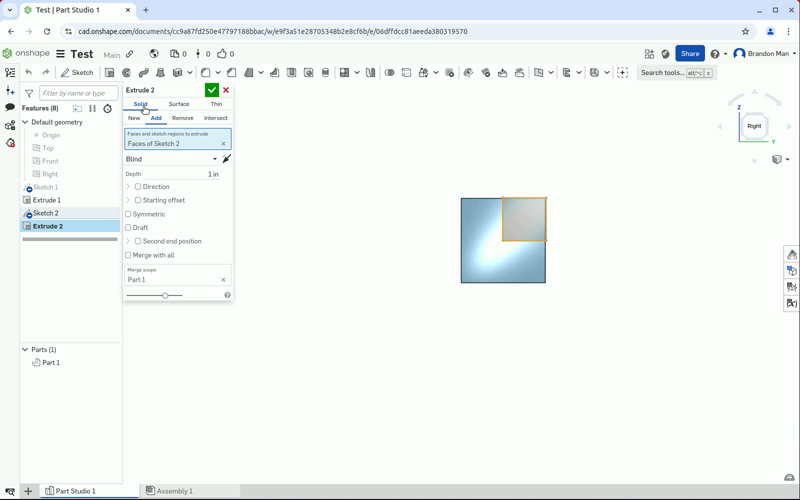
click(143, 106)
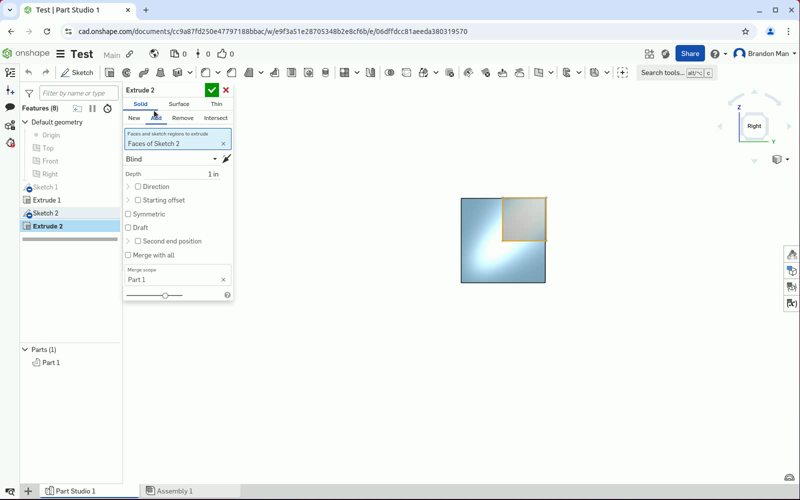
mouse_move(186, 120)
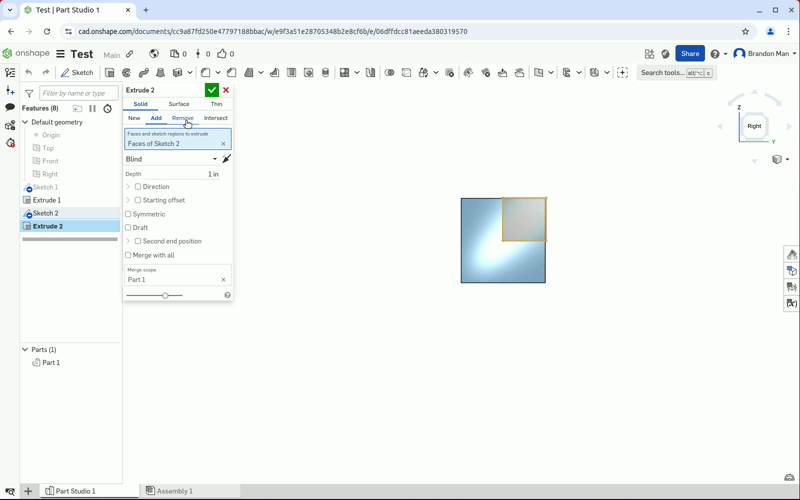
click(186, 120)
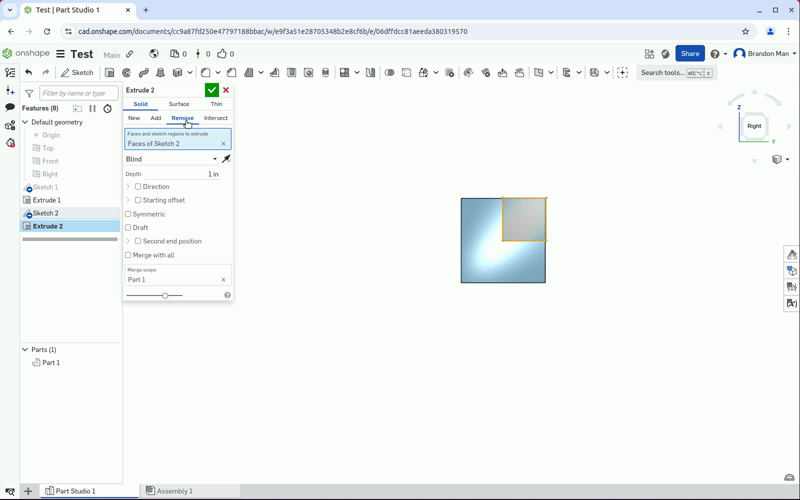
key(tab, 4)
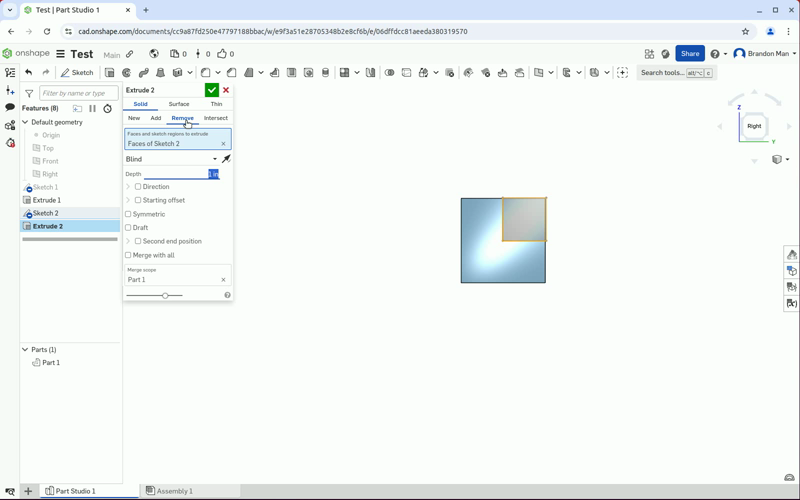
text(8.666)
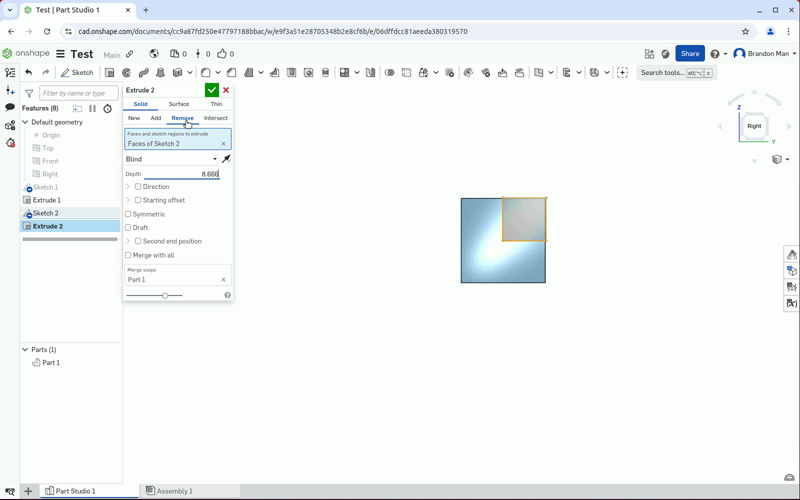
key(tab, 6)
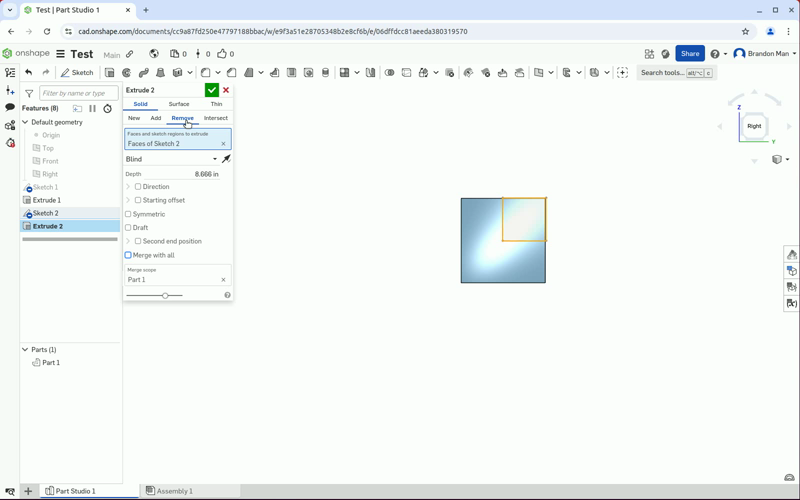
key(space)
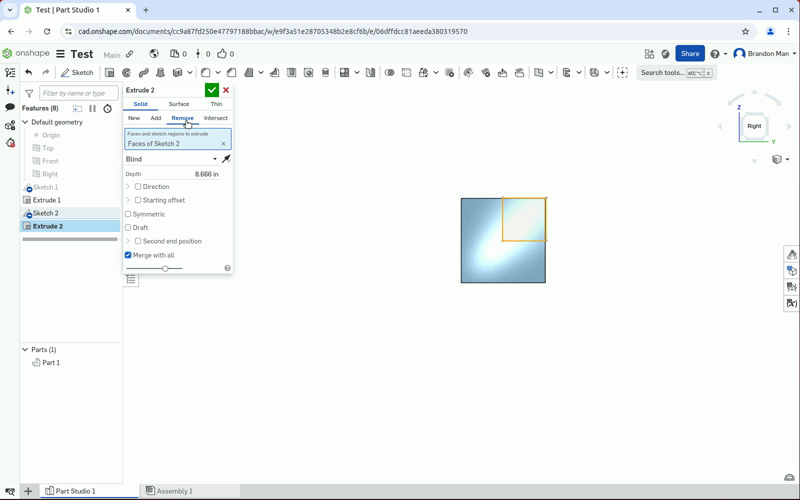
key(enter)
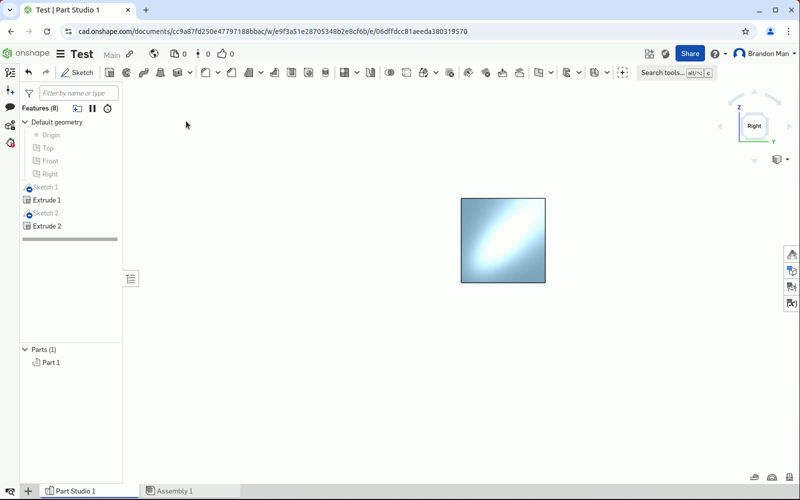
key(shift+h)
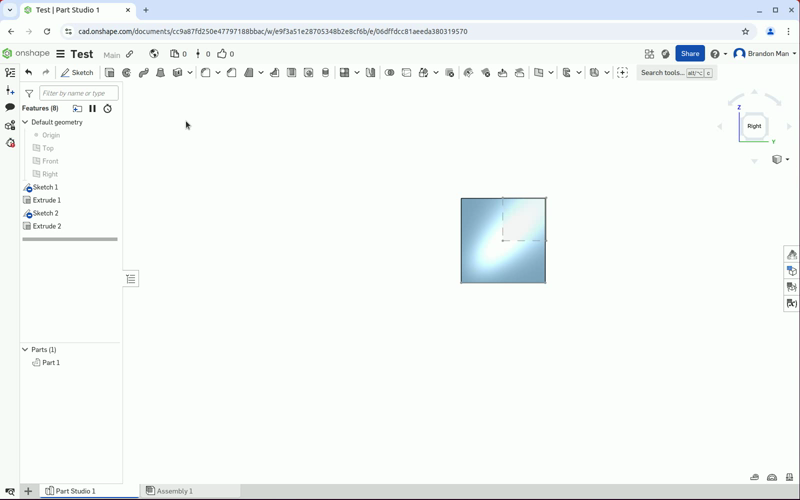
key(shift+h)
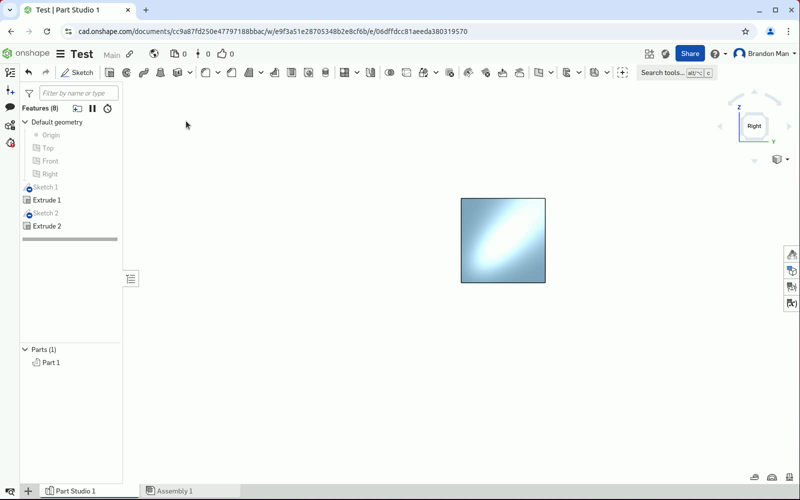
mouse_move(73, 189)
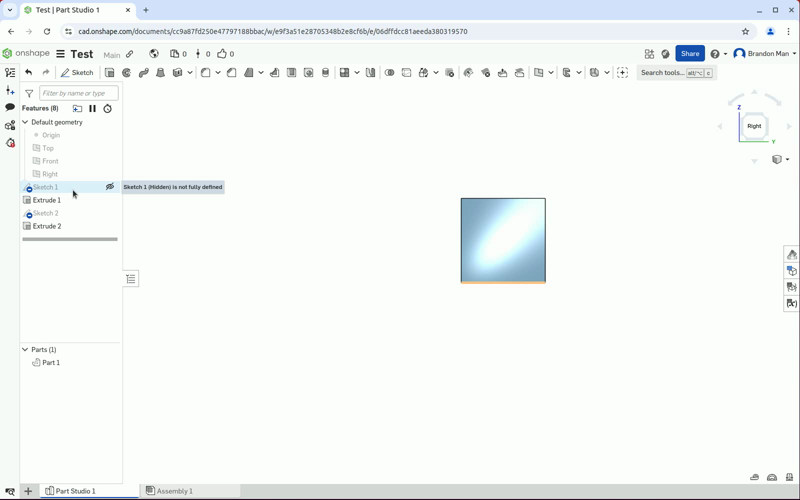
click(73, 189)
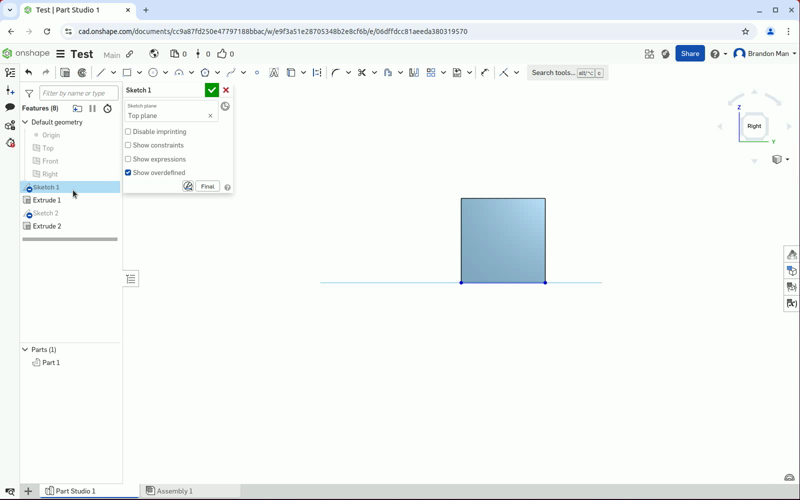
mouse_move(229, 92)
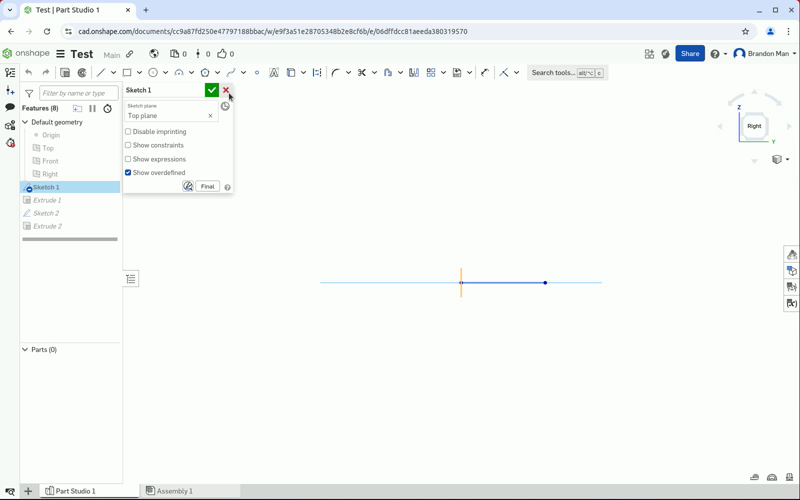
click(229, 92)
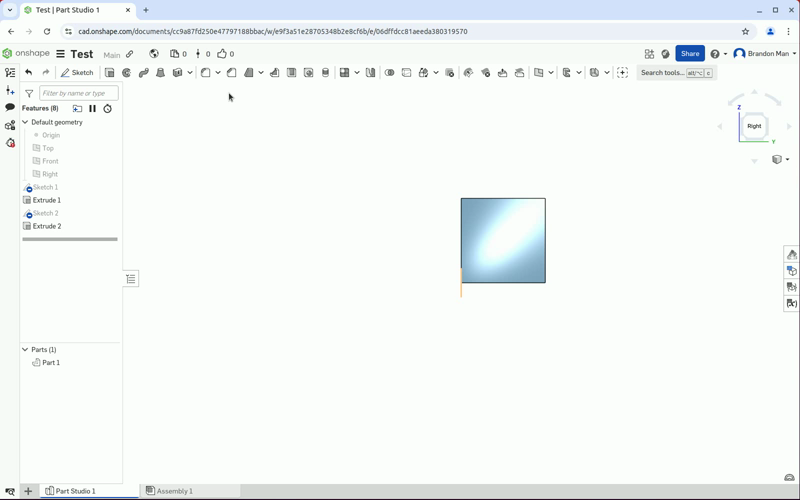
mouse_move(541, 75)
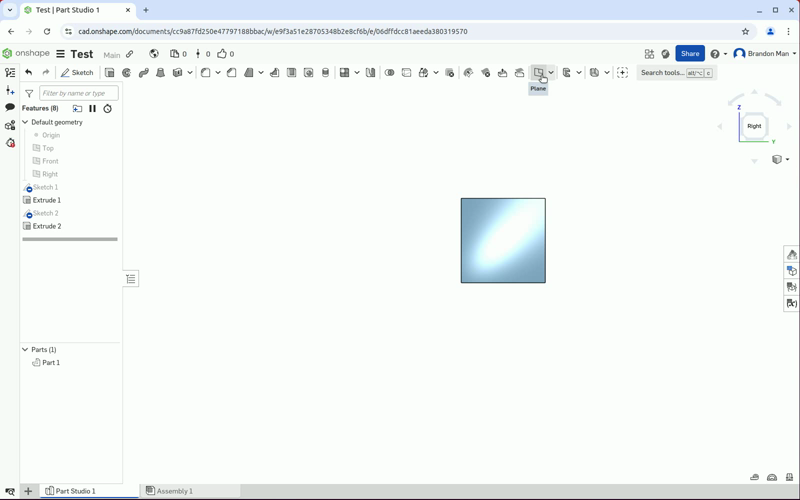
click(541, 75)
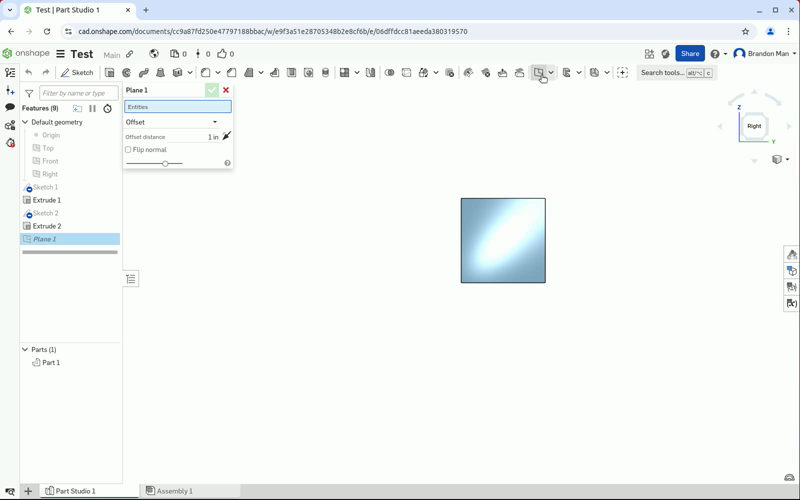
mouse_move(73, 176)
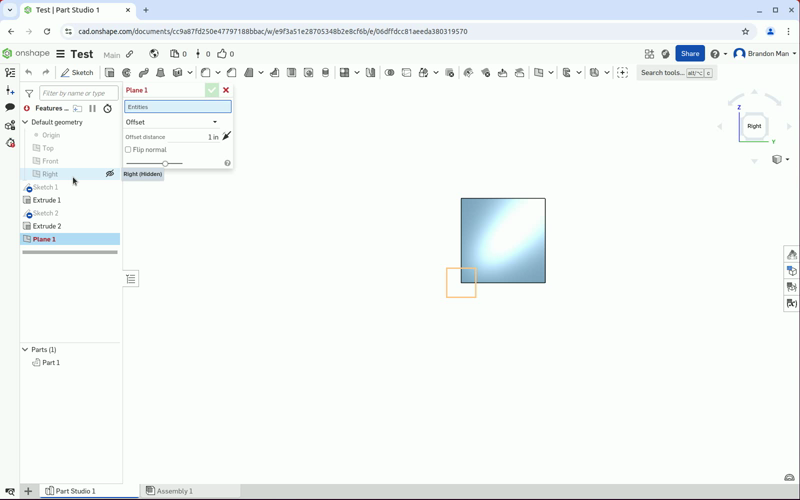
click(73, 176)
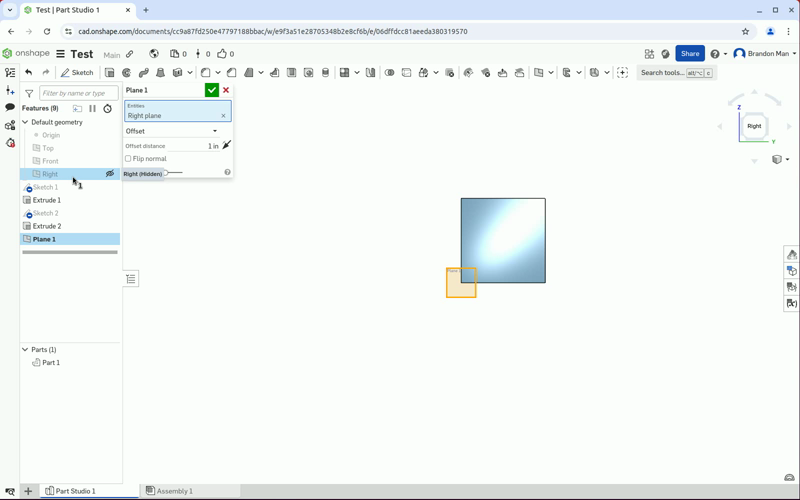
key(tab, 2)
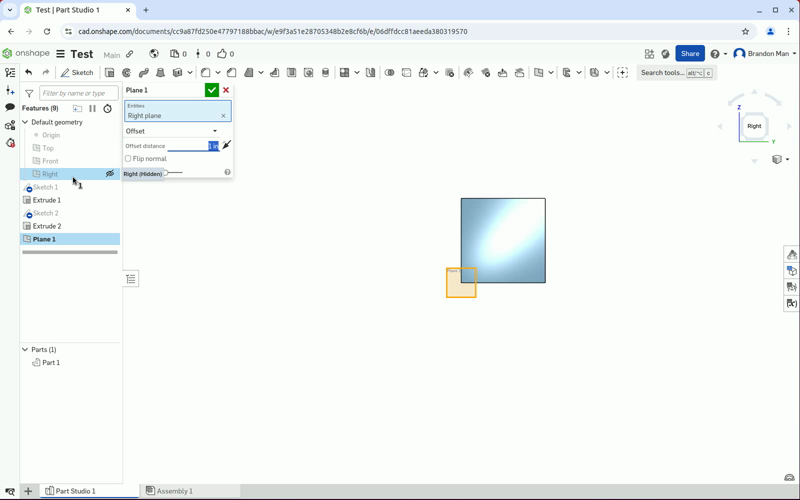
text(23.108)
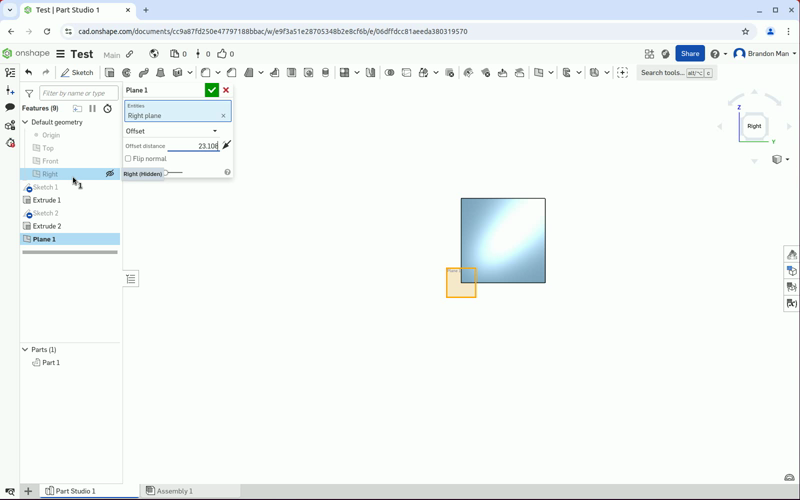
key(enter, 2)
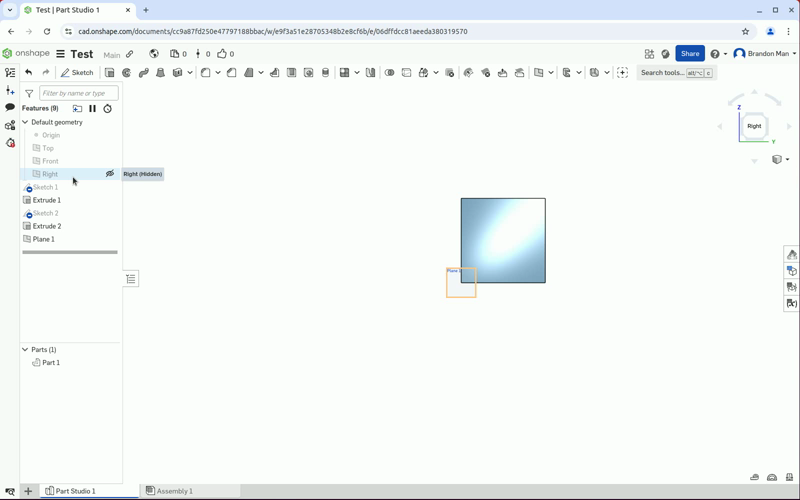
key(shift+s)
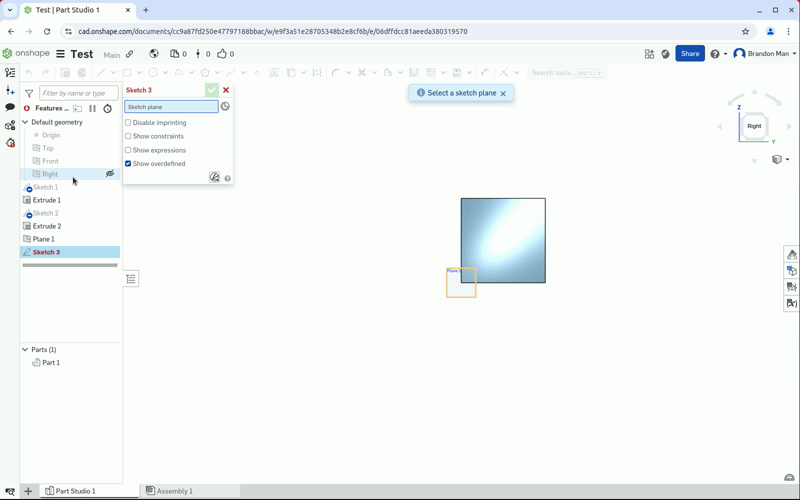
mouse_move(73, 241)
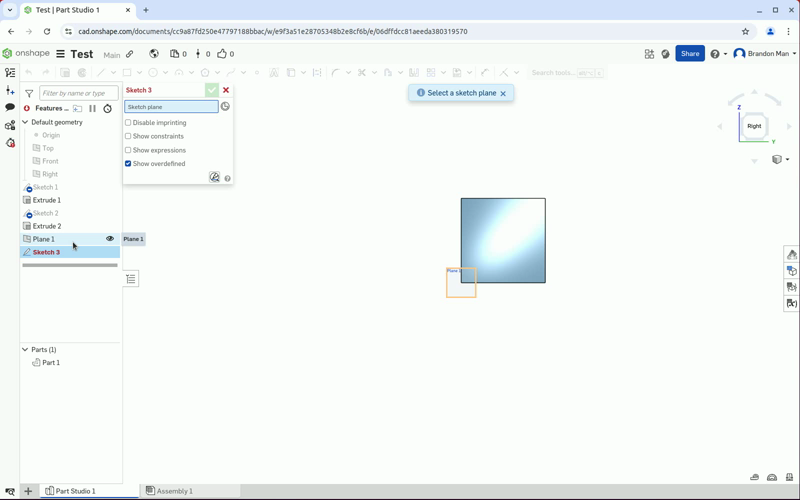
click(73, 241)
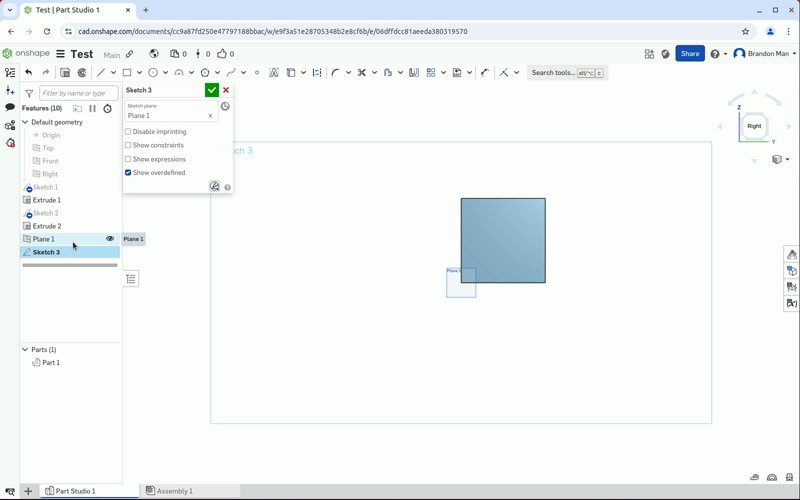
mouse_move(73, 352)
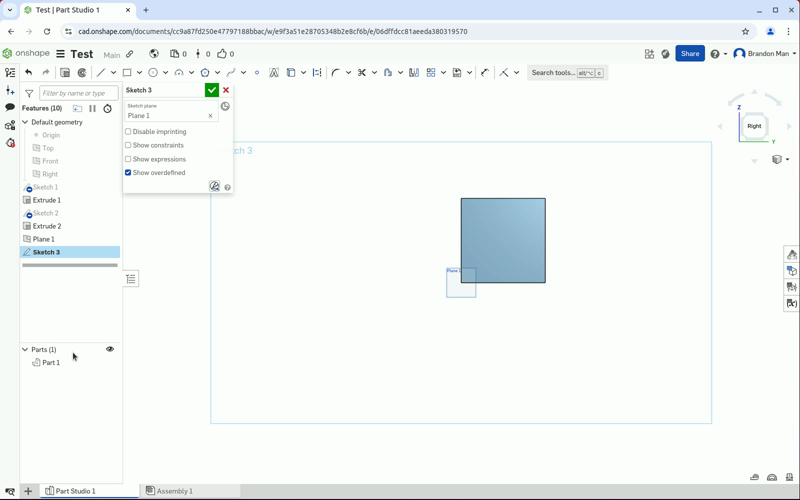
key(y)
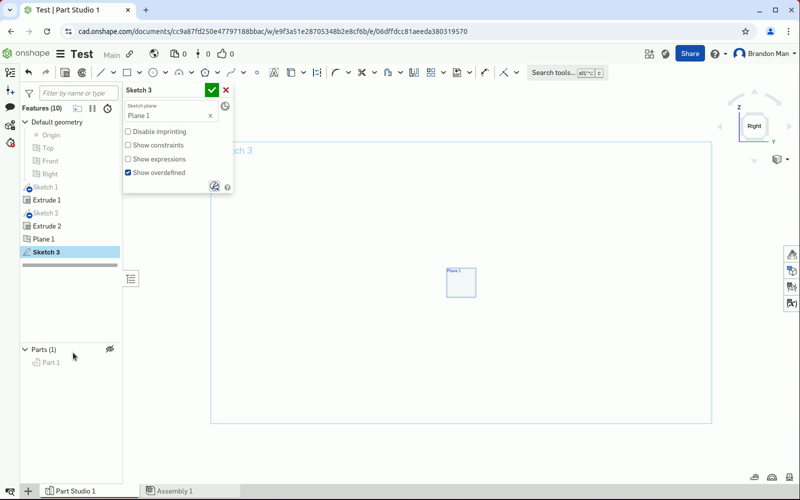
key(l)
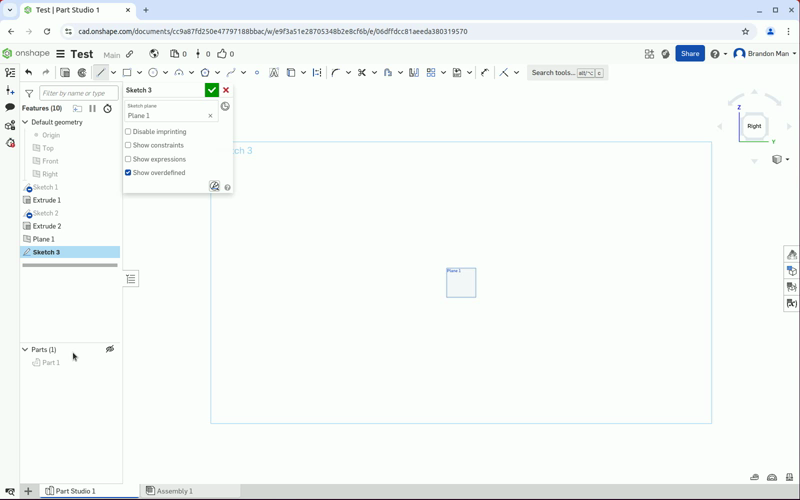
key_down(shift)
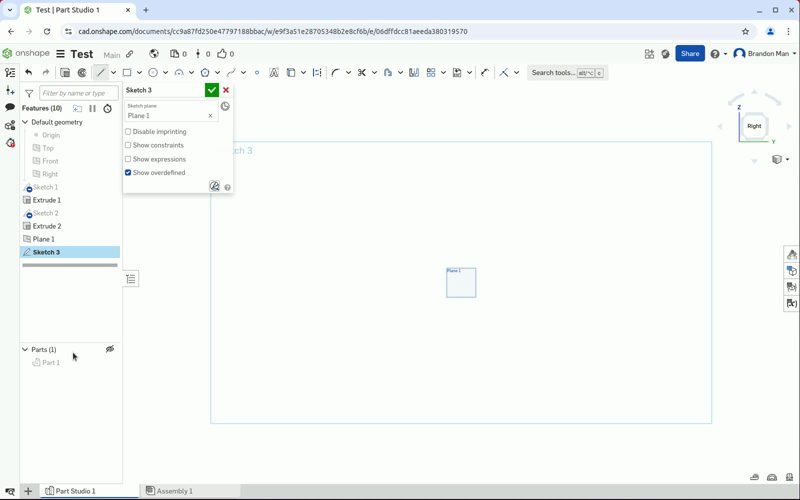
mouse_move(460, 240)
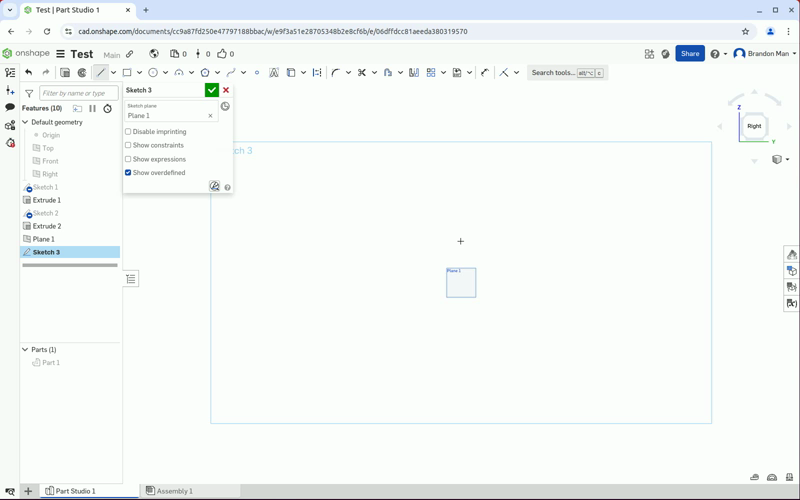
click(460, 240)
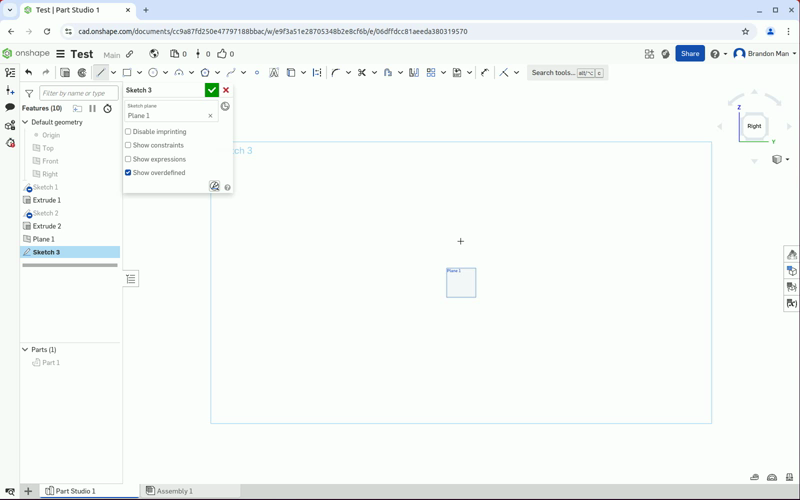
key_up(shift)
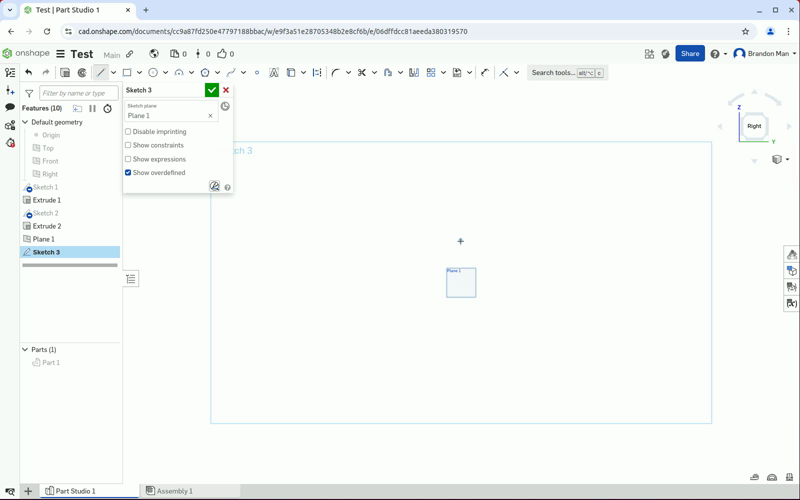
key_down(shift)
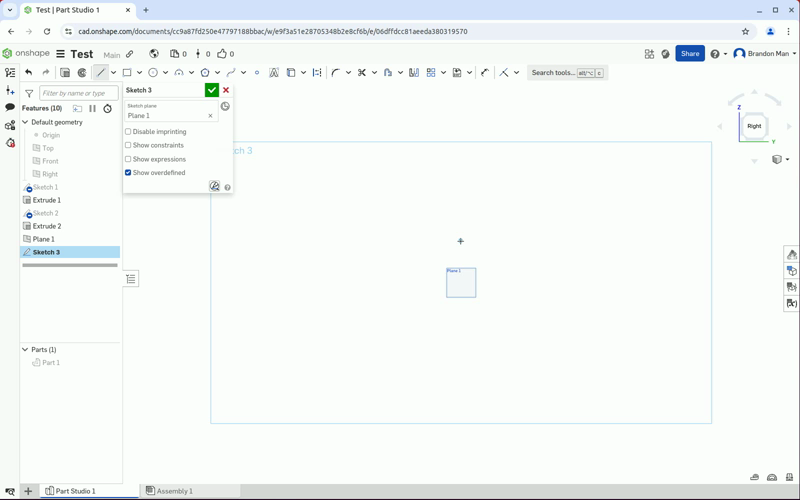
mouse_move(490, 240)
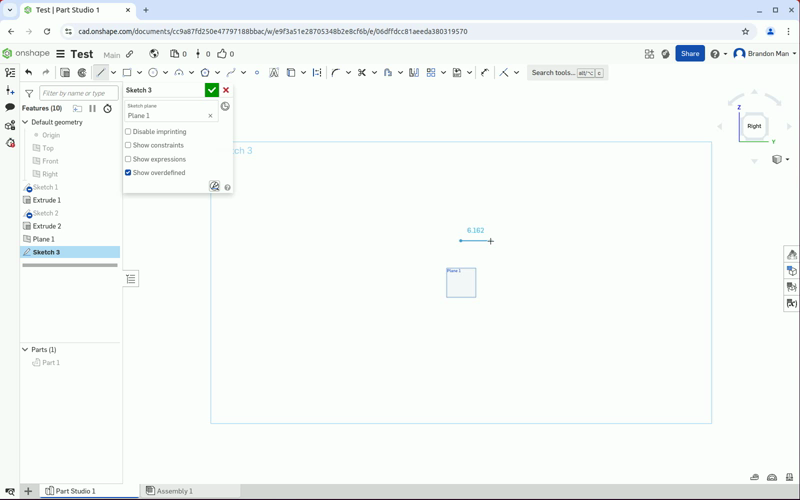
mouse_move(503, 240)
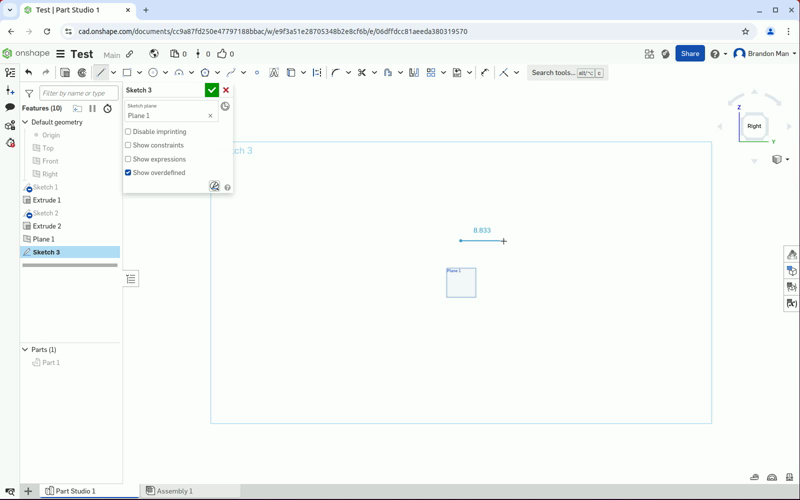
click(503, 240)
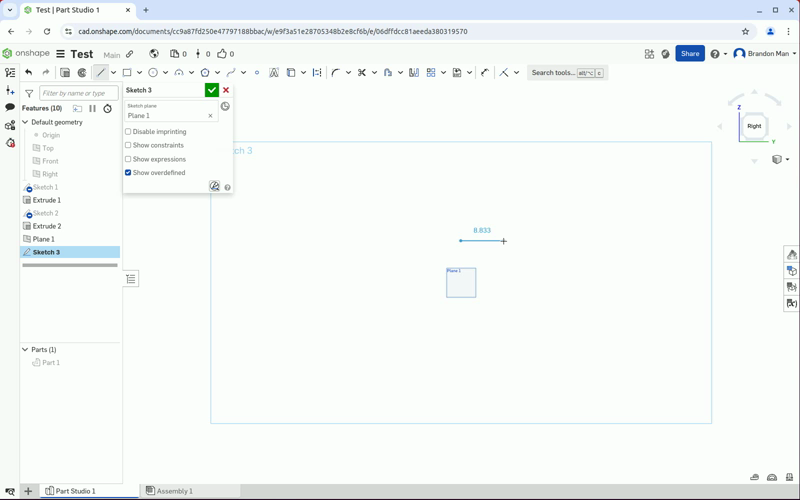
key_up(shift)
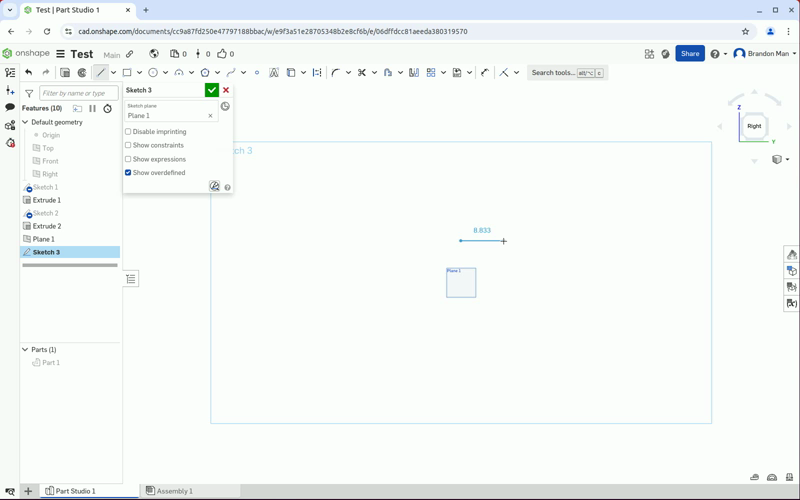
key_down(shift)
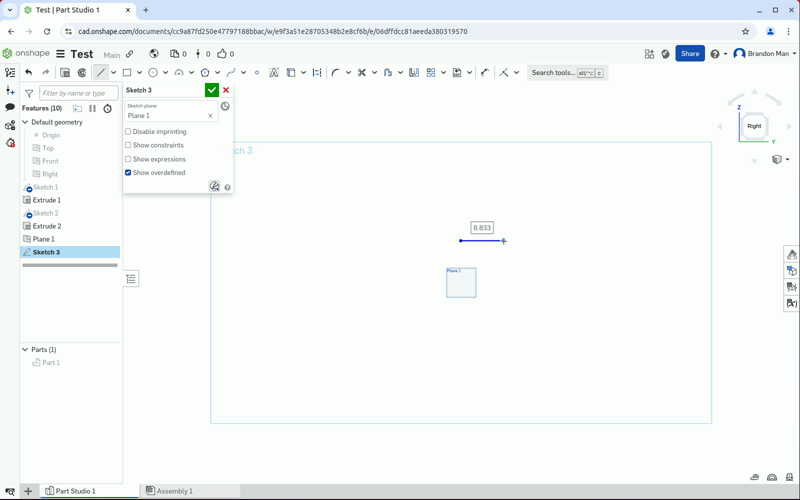
mouse_move(533, 240)
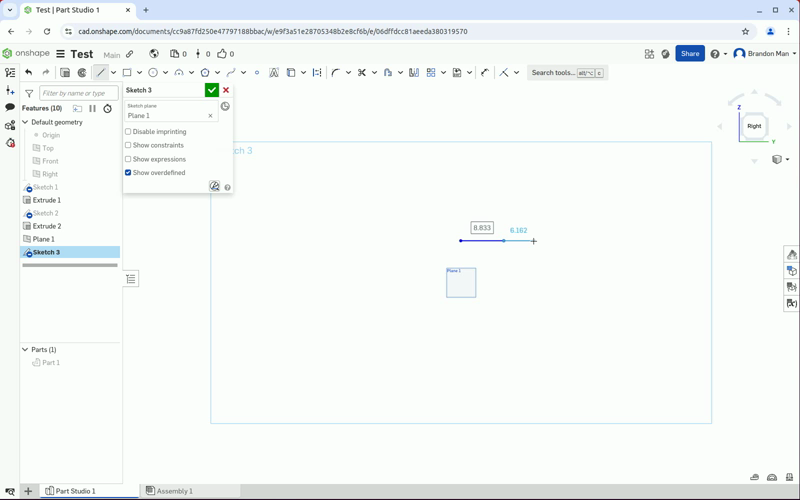
mouse_move(503, 197)
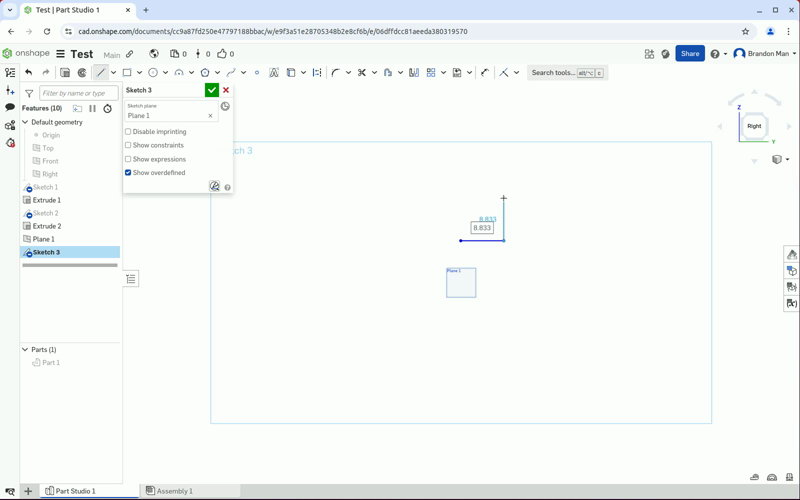
click(503, 197)
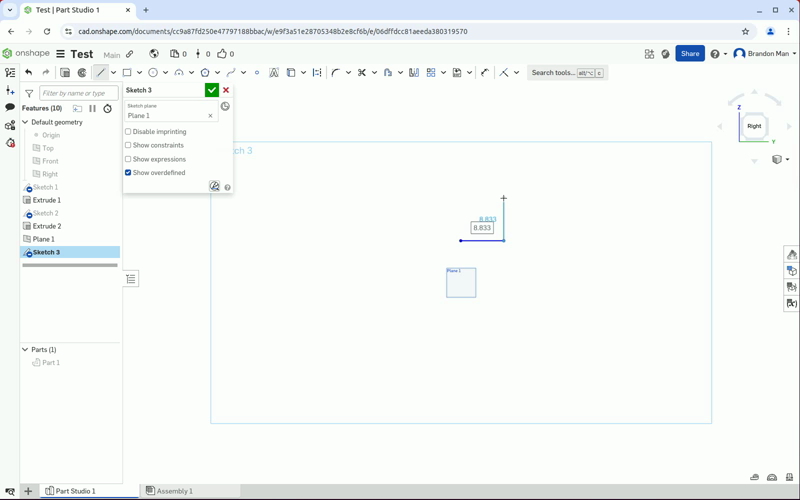
key_up(shift)
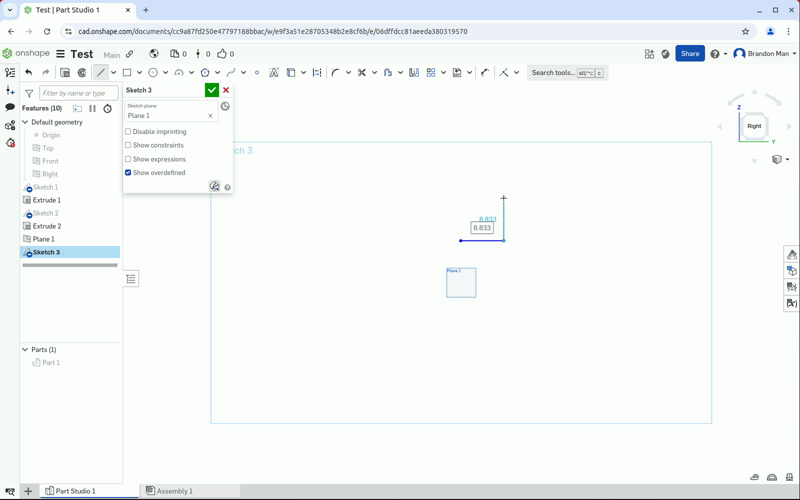
key_down(shift)
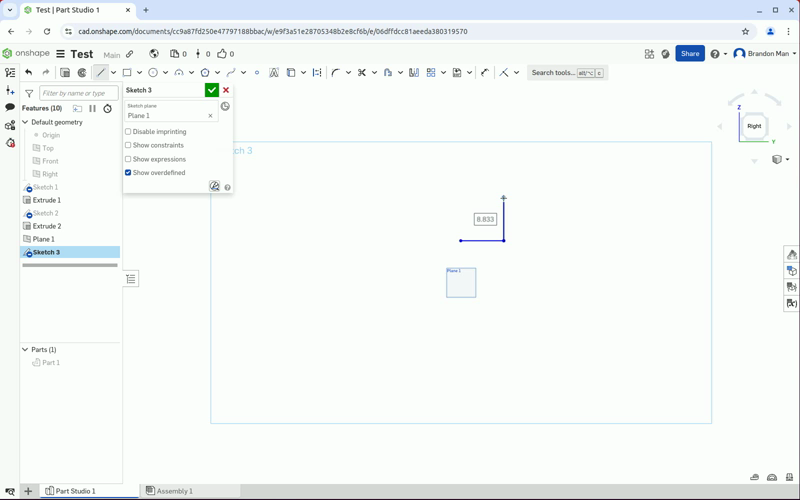
mouse_move(533, 197)
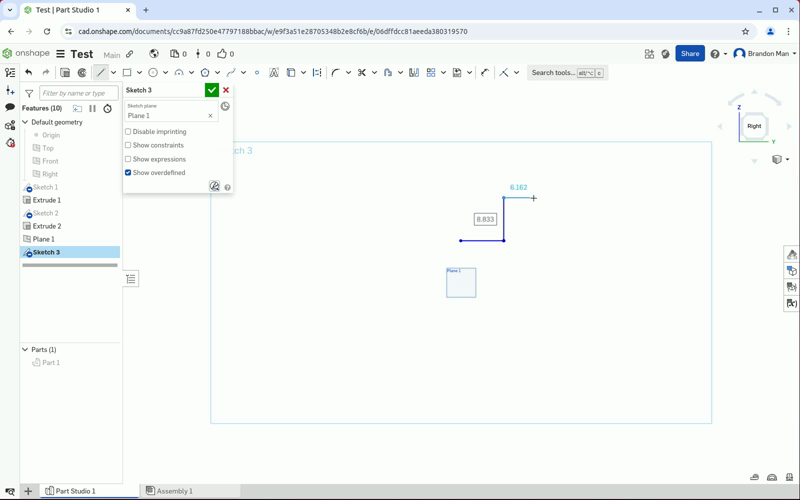
mouse_move(460, 197)
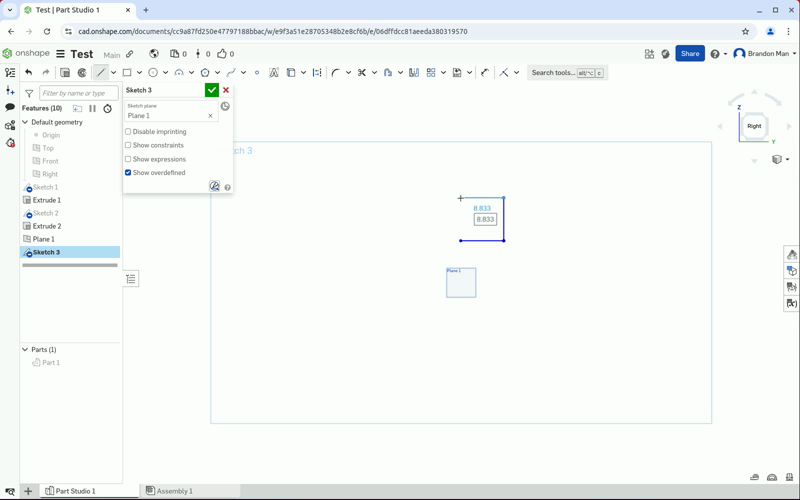
click(460, 197)
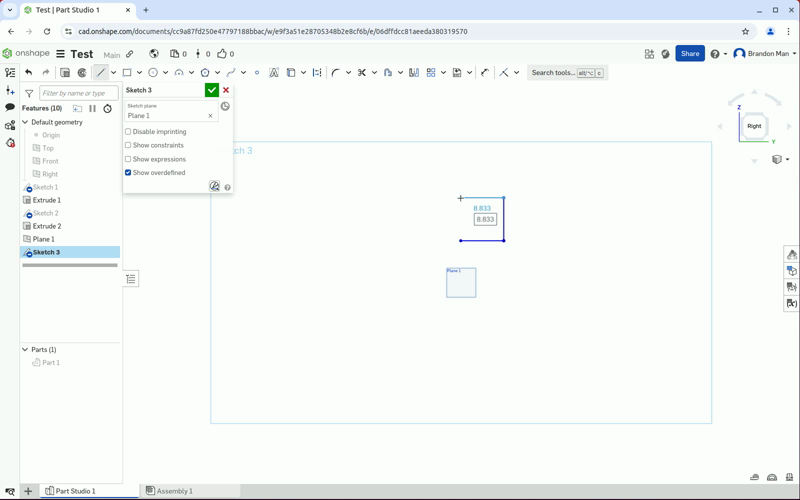
key_up(shift)
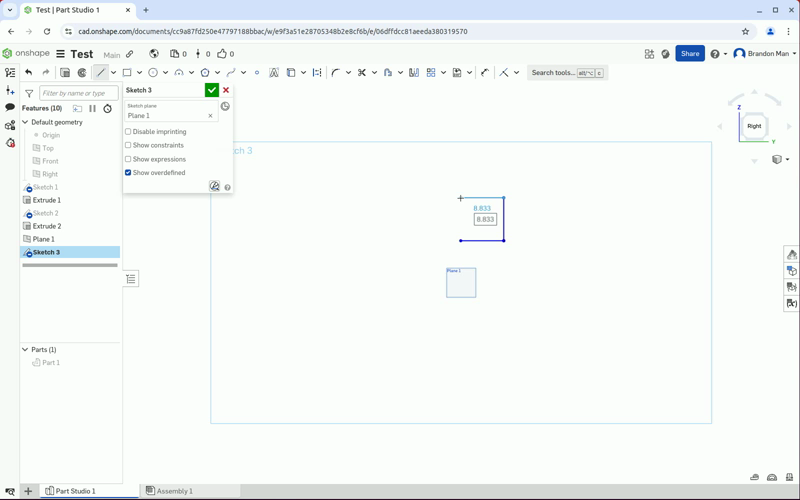
mouse_move(490, 197)
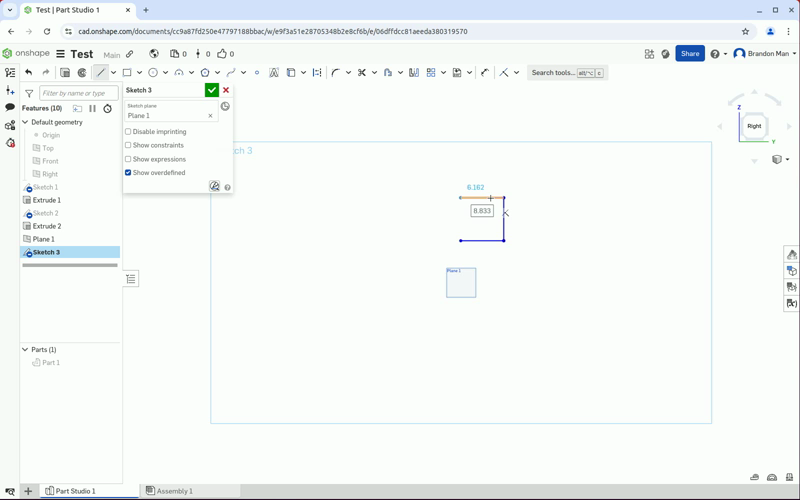
key_down(shift)
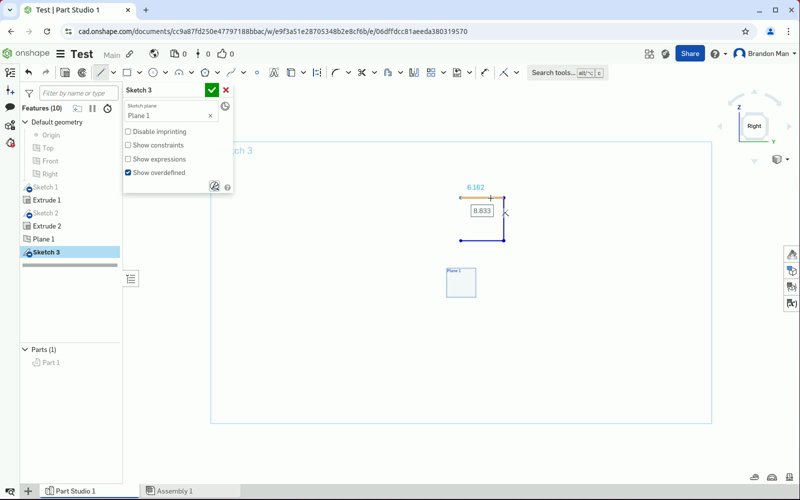
mouse_move(460, 240)
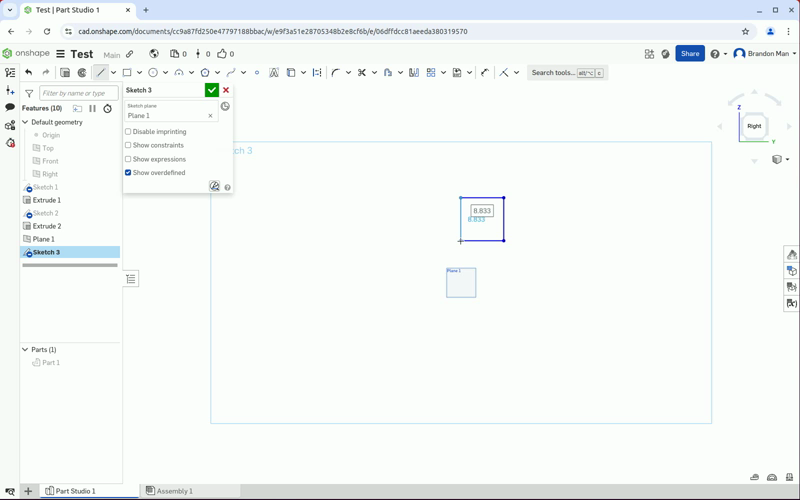
key_up(shift)
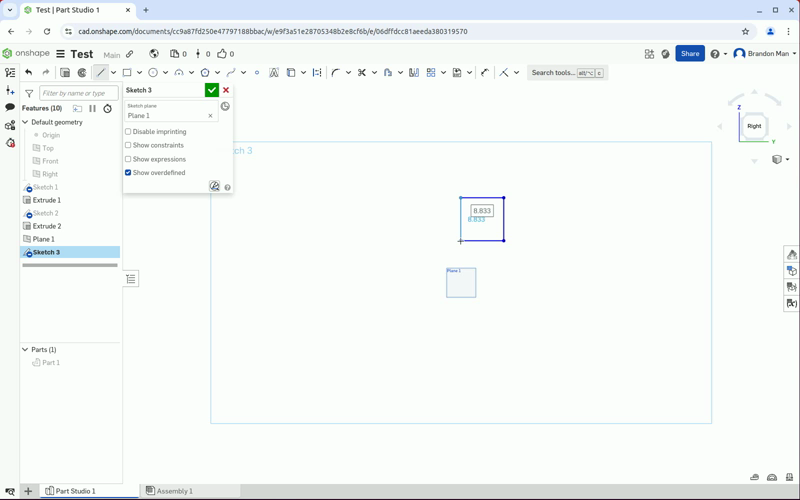
click(460, 240)
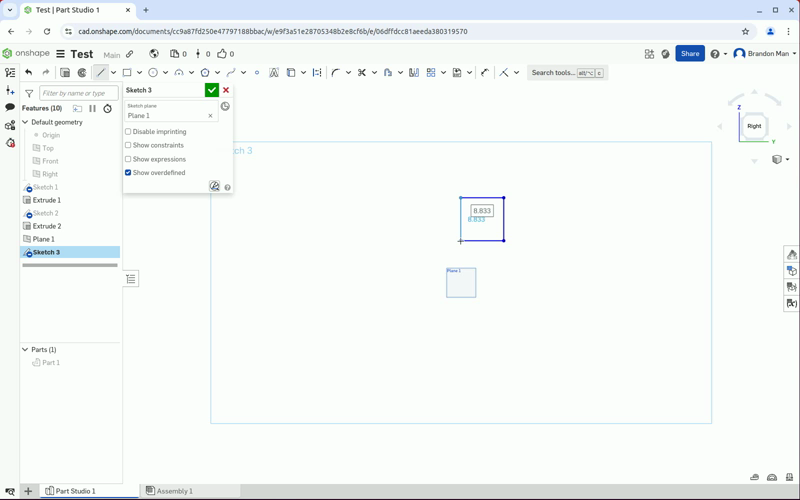
key(esc)
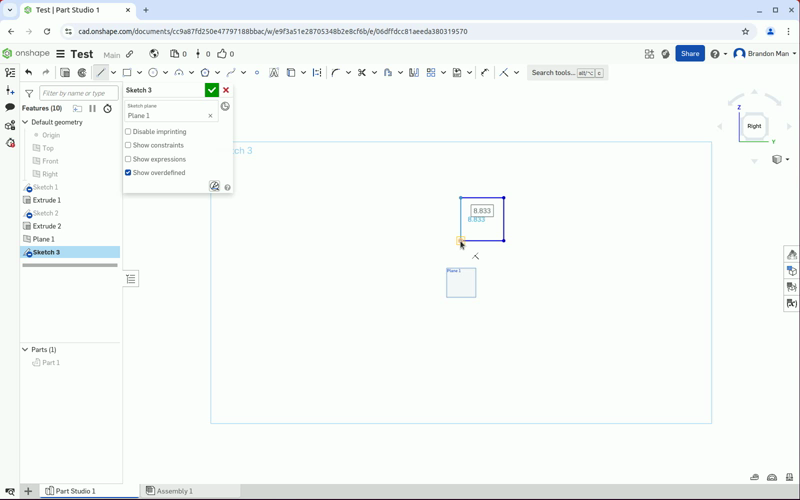
mouse_move(463, 219)
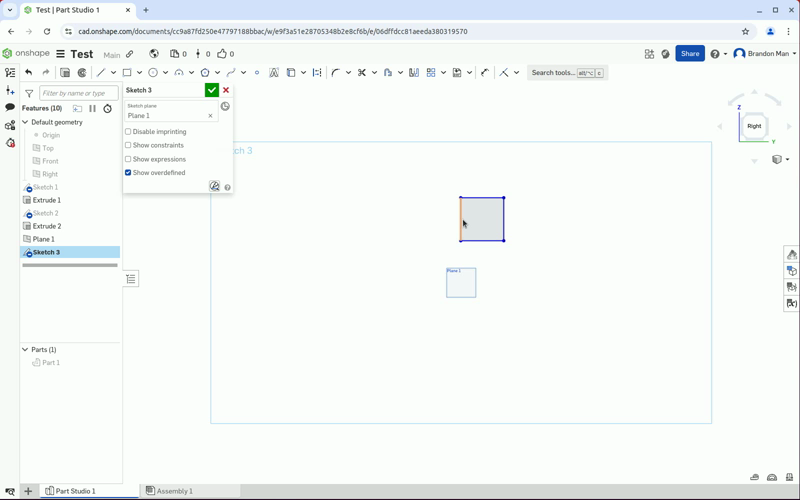
click(463, 219)
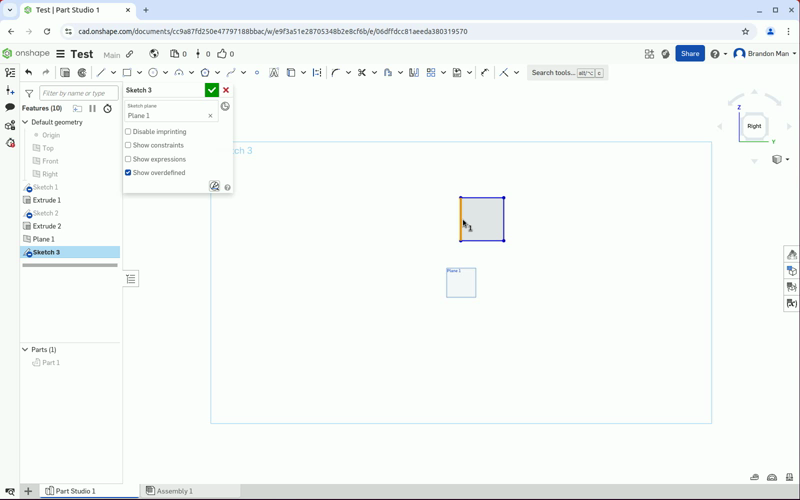
mouse_move(73, 352)
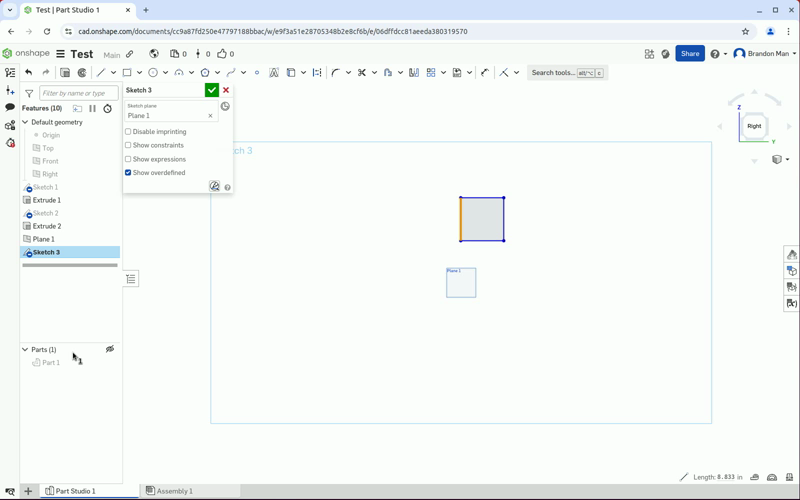
key(shift+y)
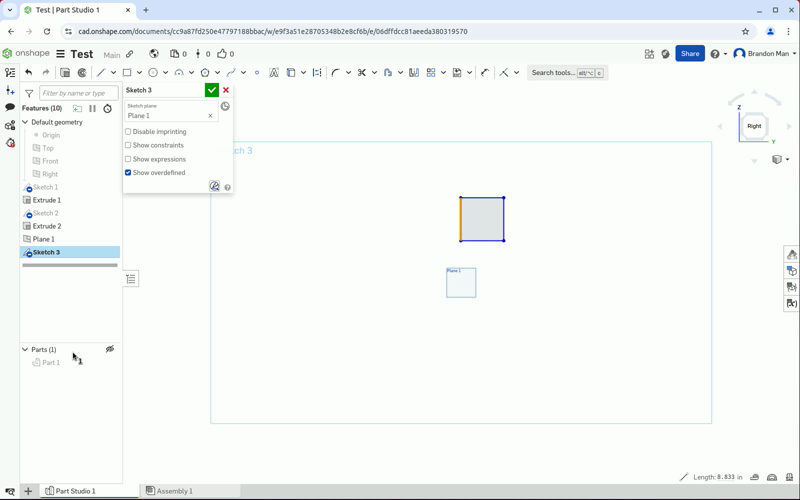
key(shift+e)
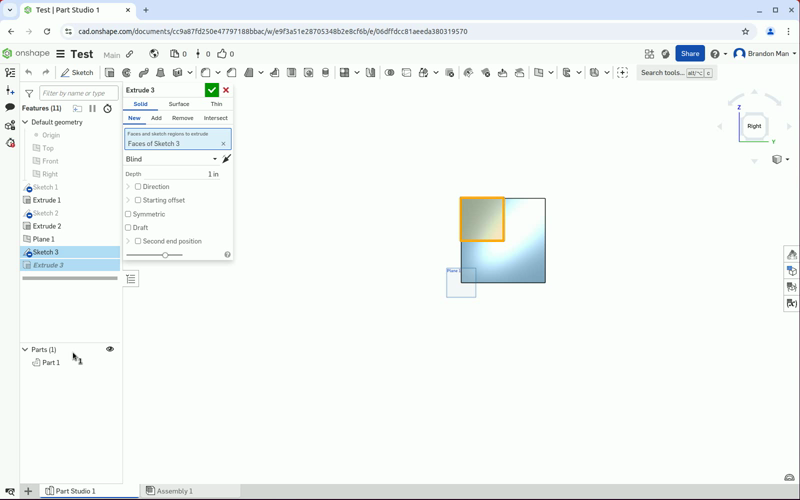
mouse_move(143, 106)
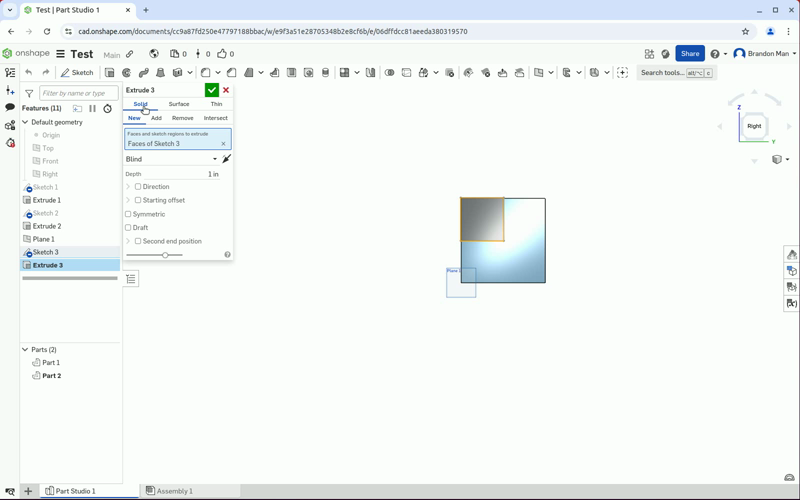
click(143, 106)
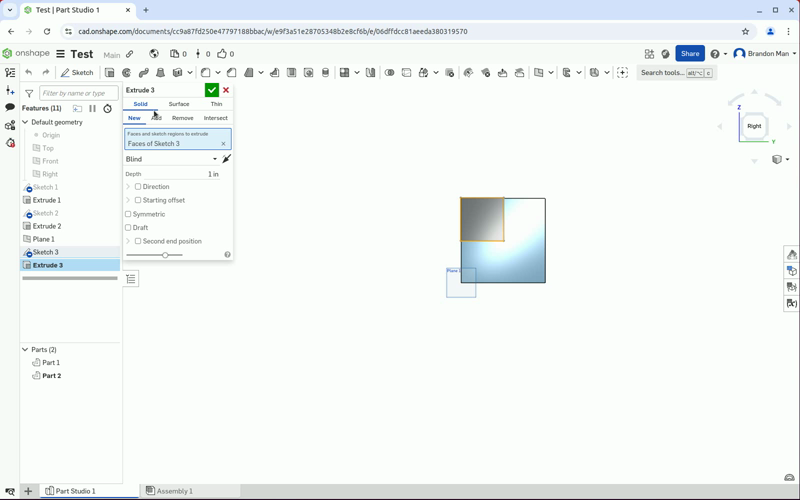
mouse_move(186, 120)
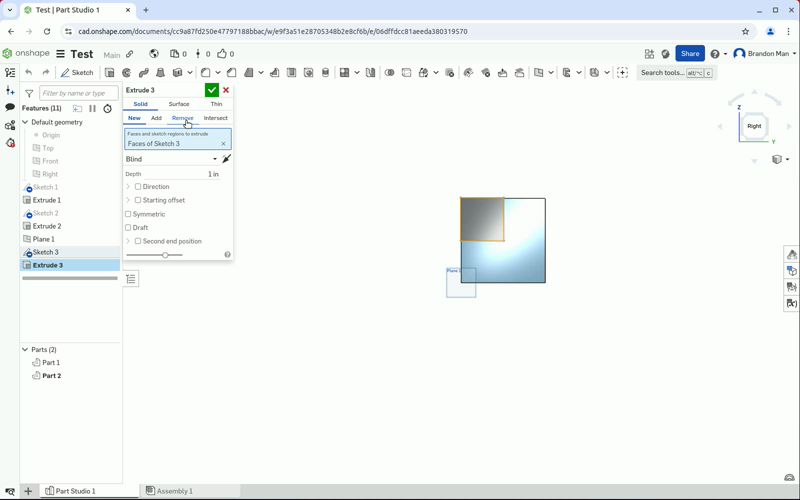
click(186, 120)
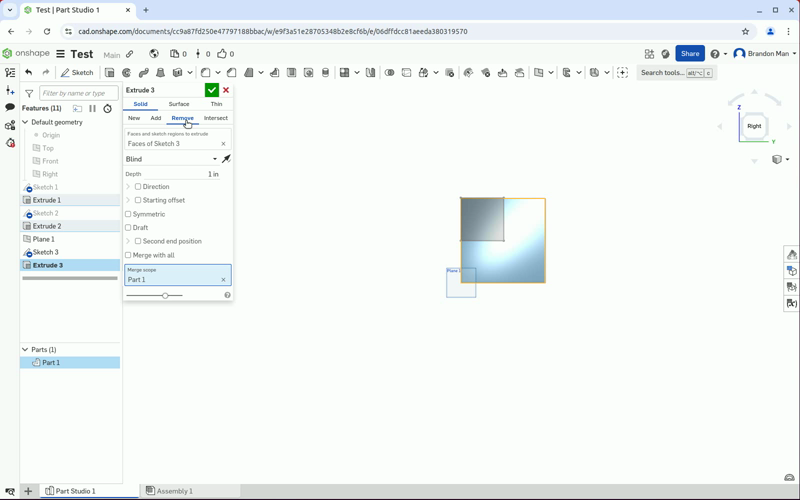
key(tab, 4)
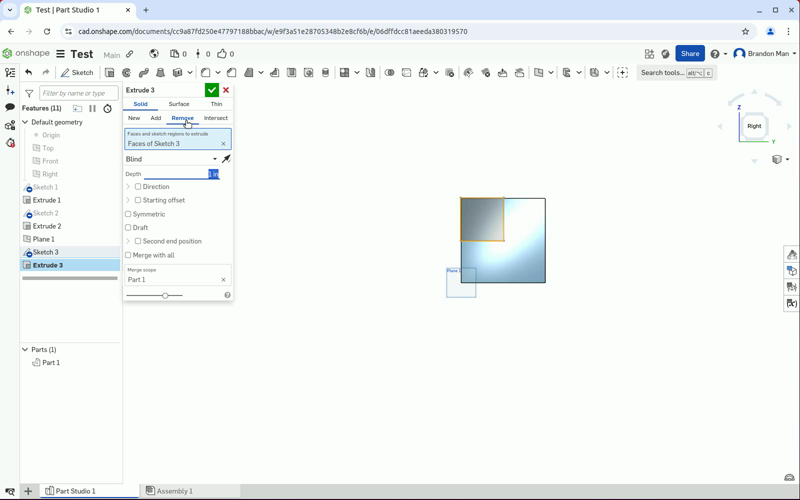
text(8.666)
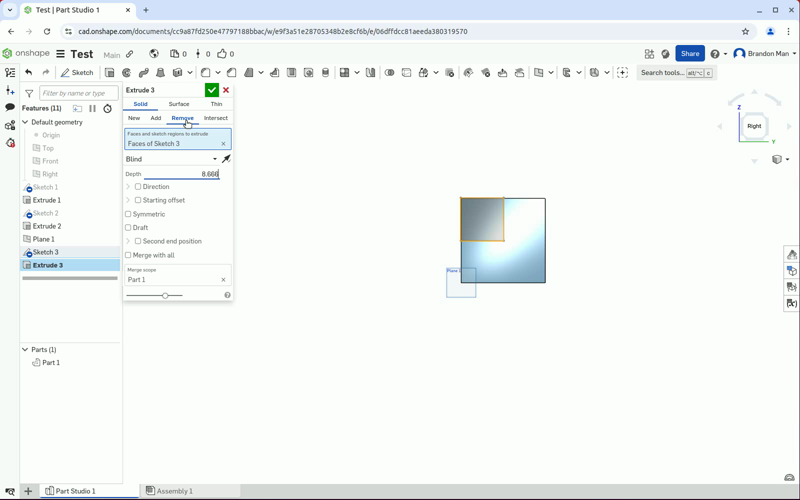
key(tab, 6)
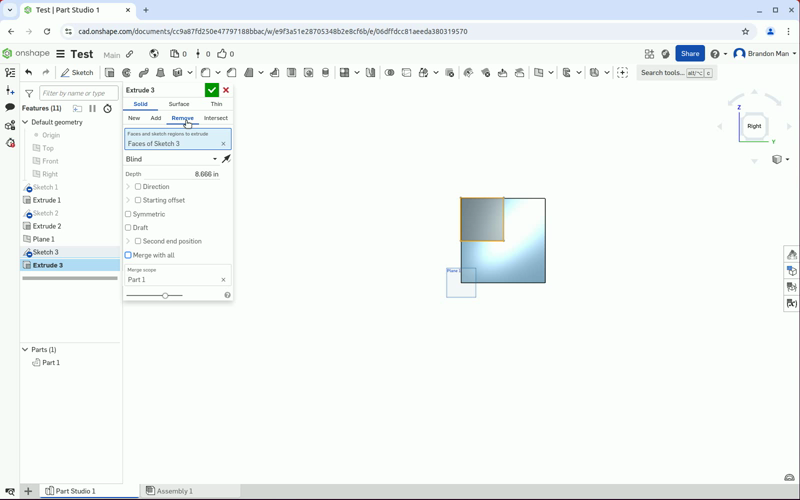
key(space)
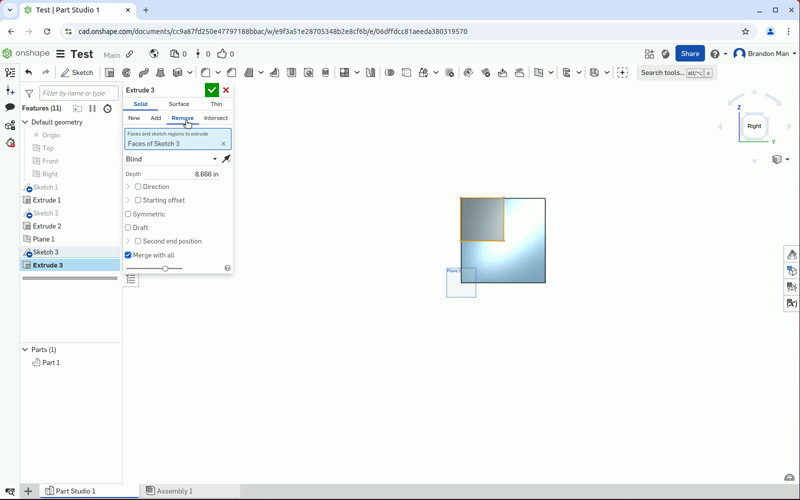
key(enter)
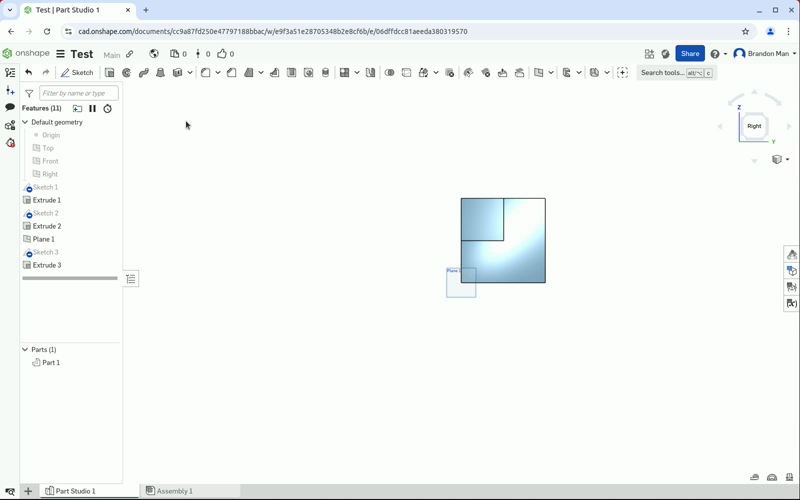
key(shift+h)
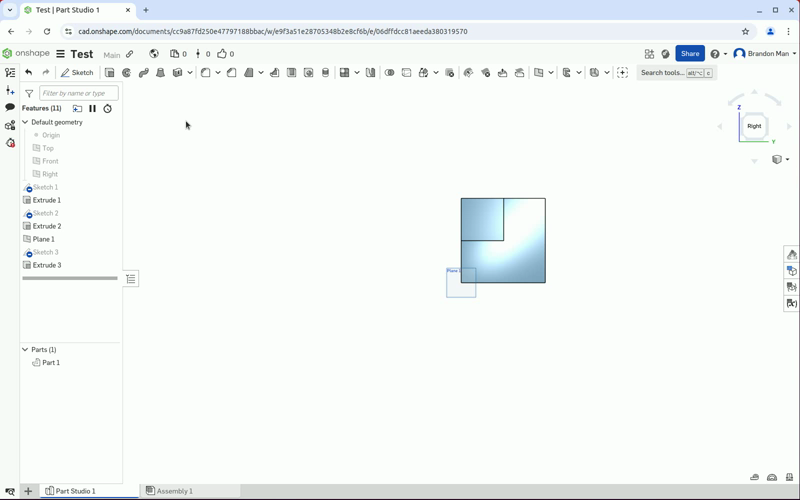
key(shift+h)
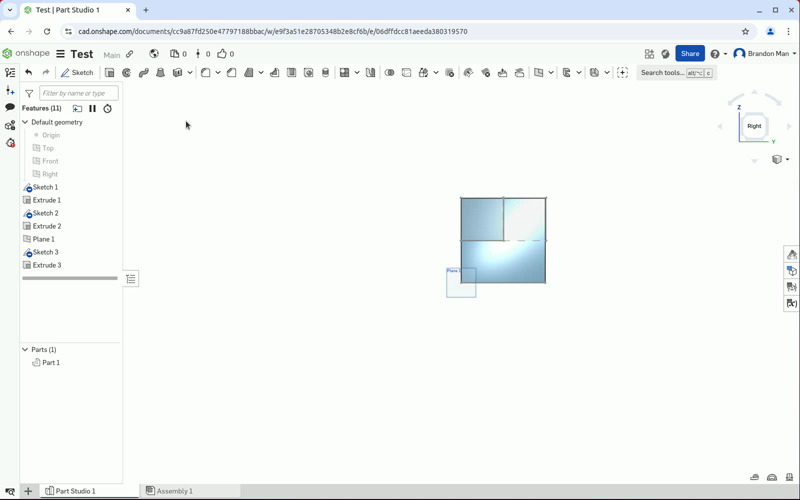
key(shift+7)
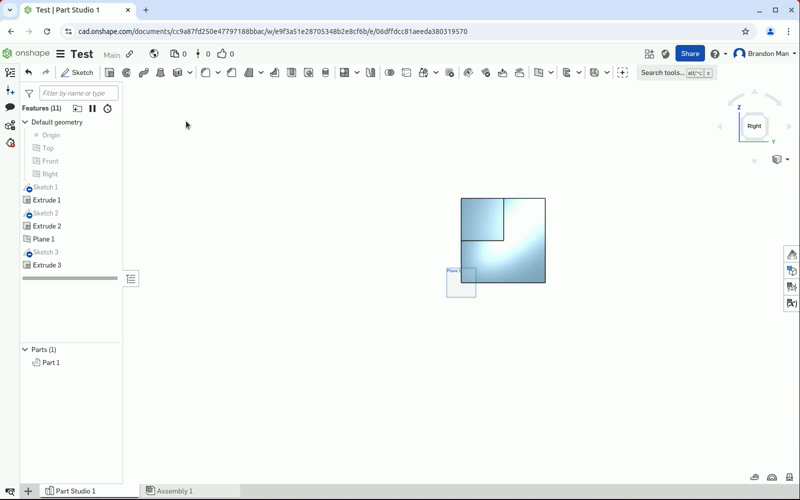
key(right, 2)
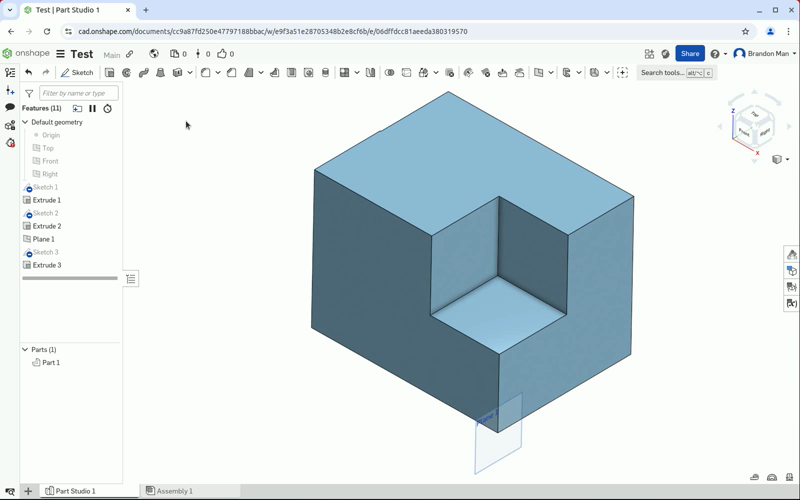
key(down, 2)
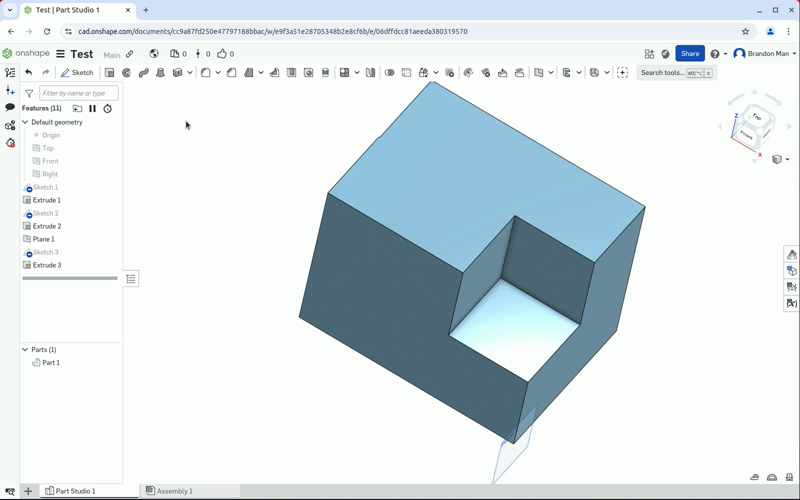
key(up, 2)
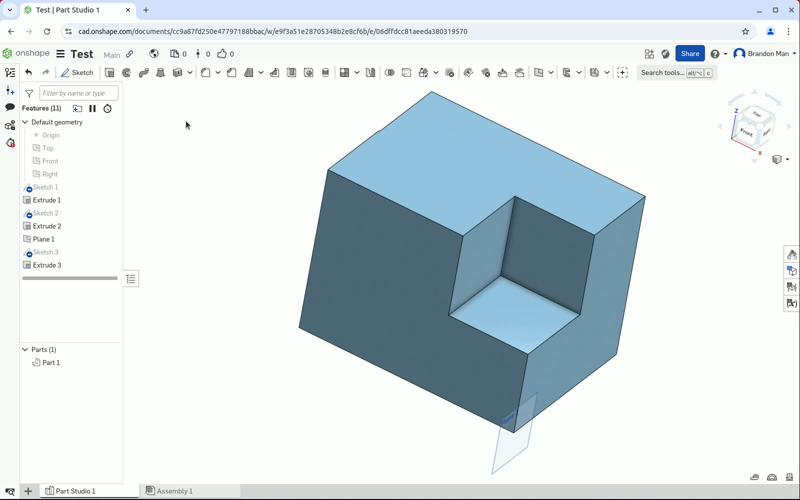
key(left, 2)
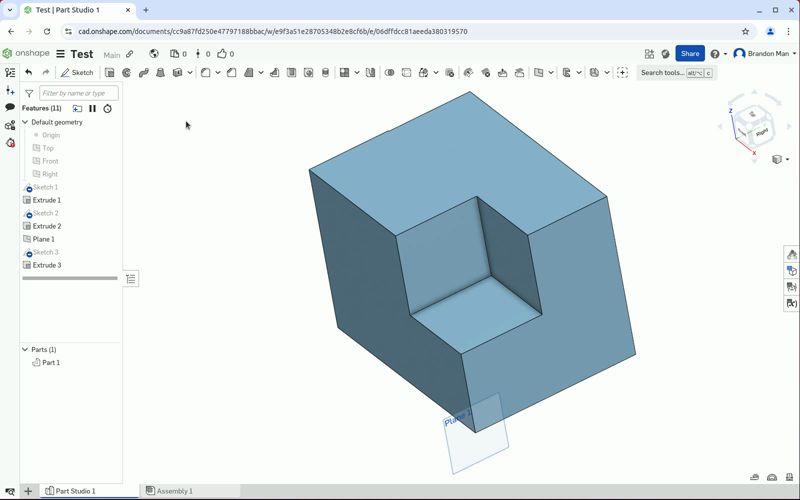
mouse_move(73, 189)
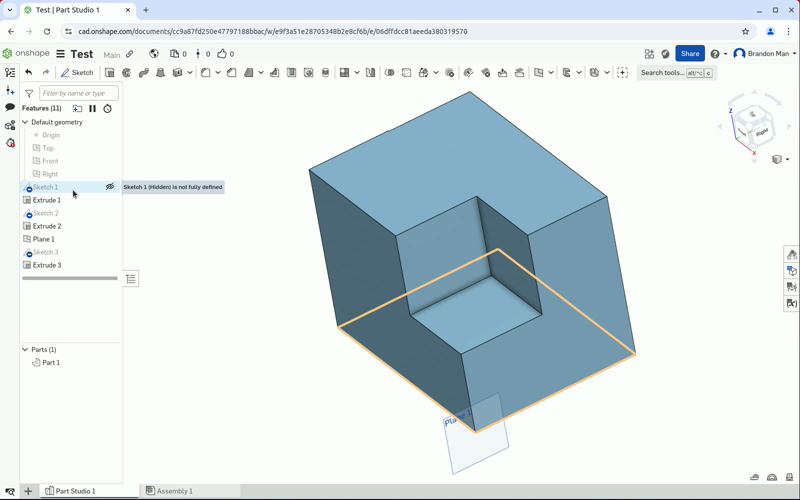
click(73, 189)